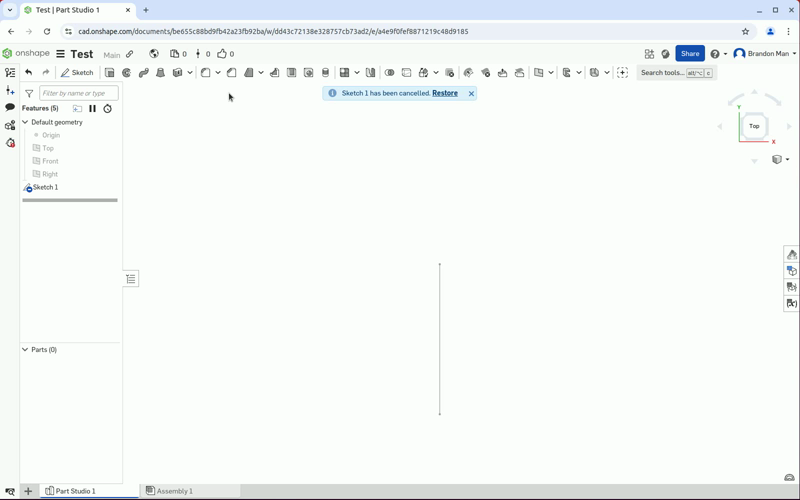
key(shift+h)
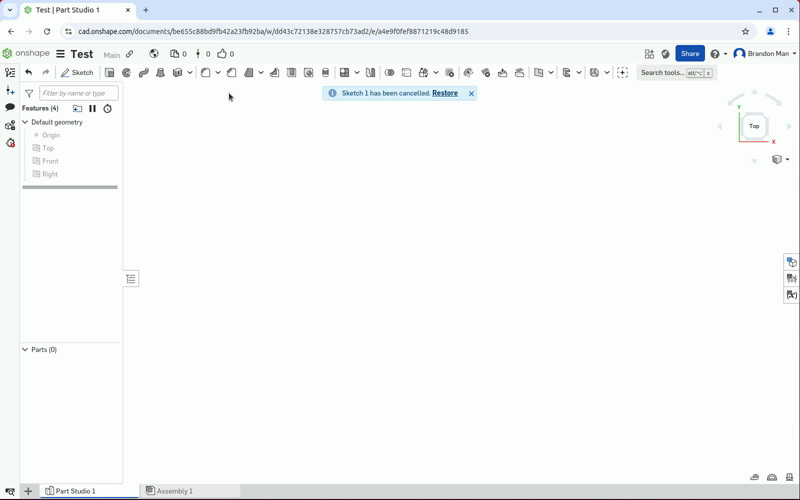
mouse_move(73, 352)
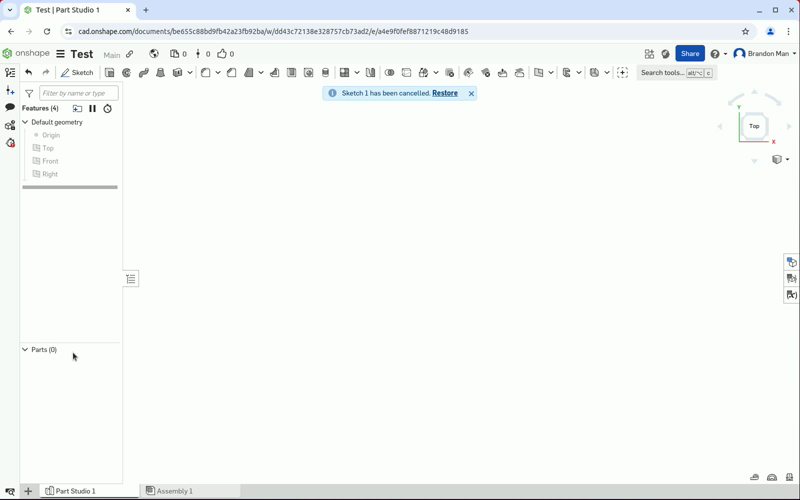
key(y)
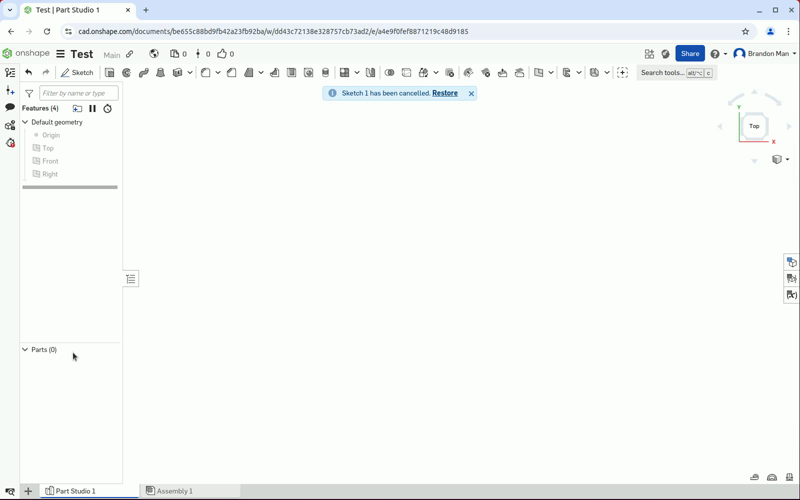
key(shift+p)
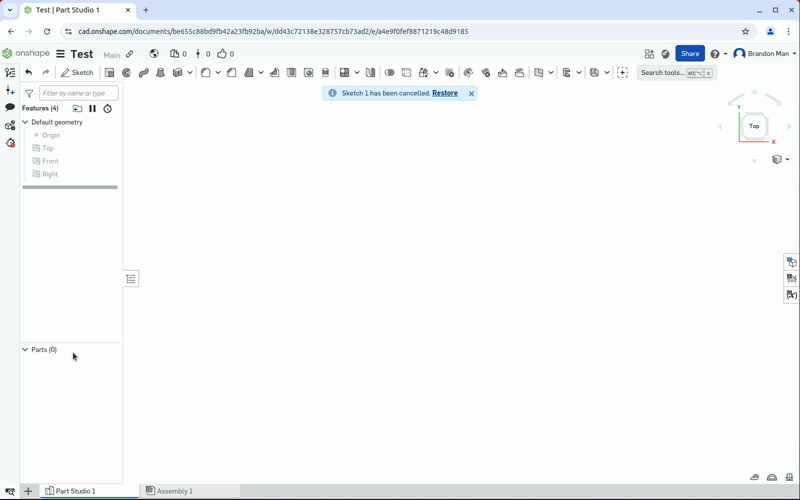
key(space)
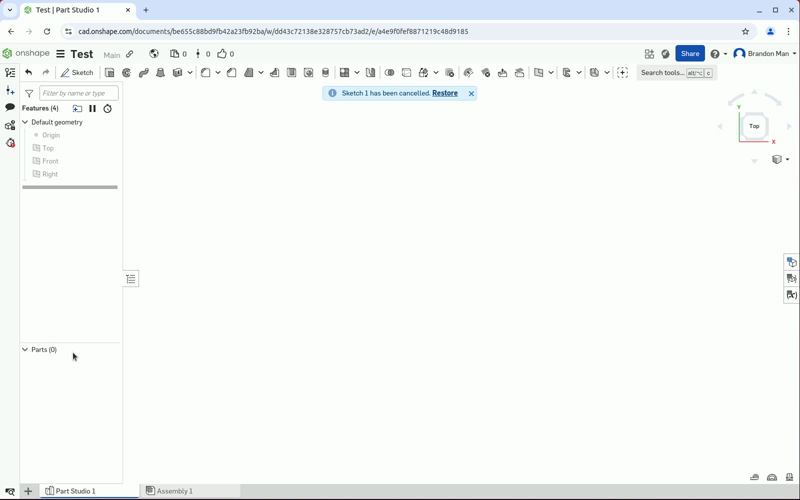
key_down(shift)
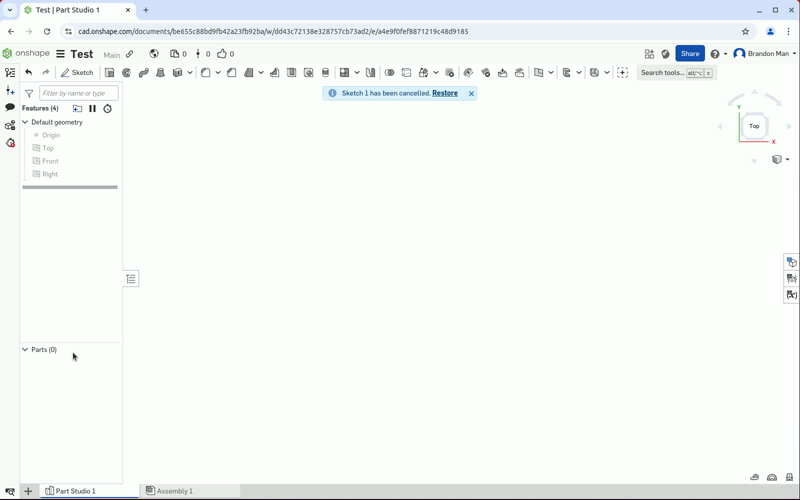
key(up)
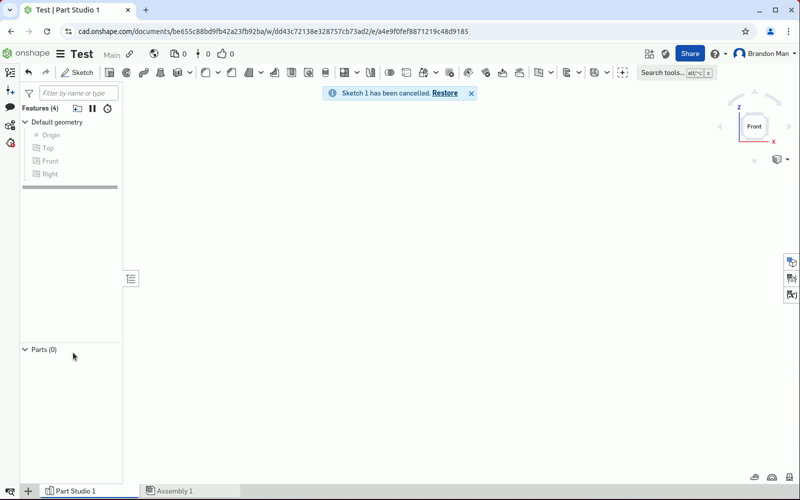
key_up(shift)
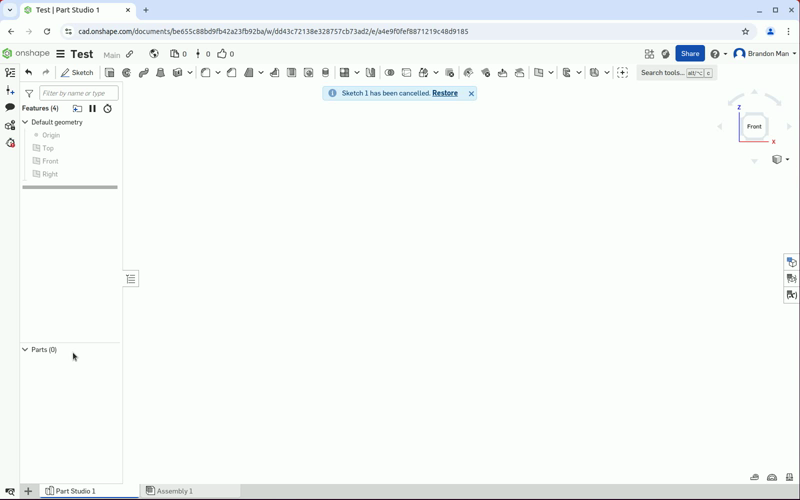
mouse_move(73, 352)
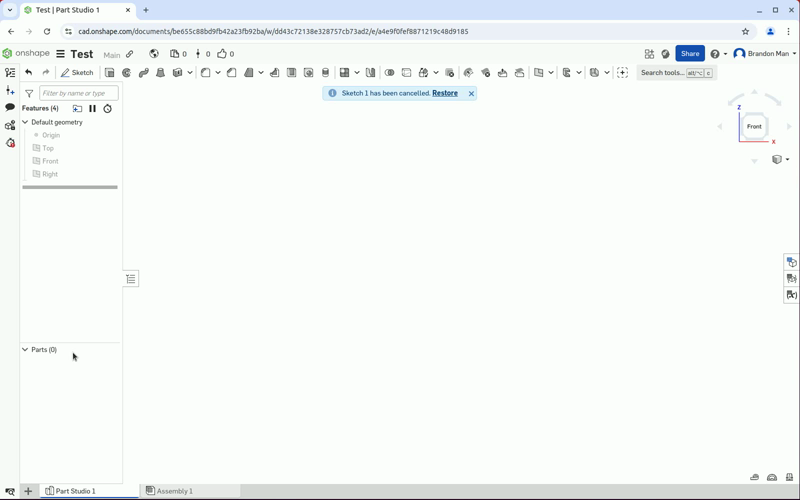
key(shift+y)
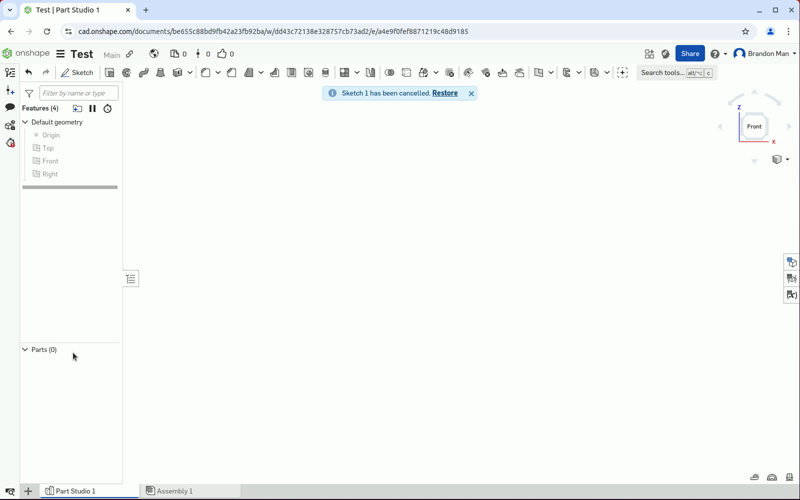
key(shift+s)
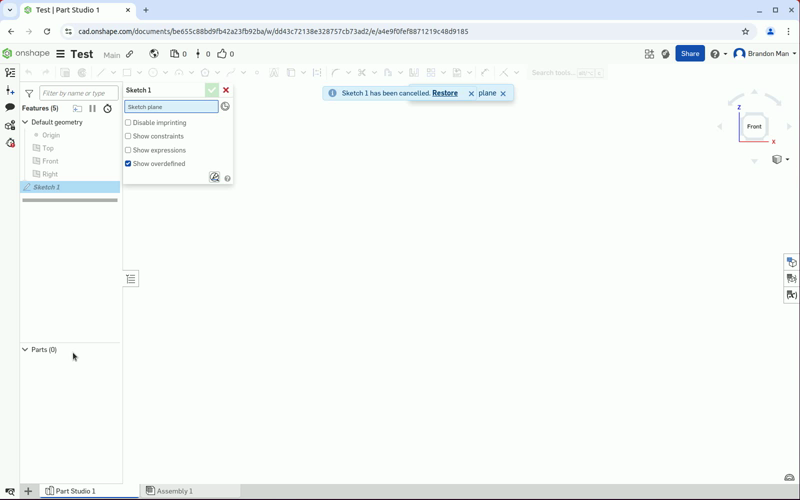
mouse_move(73, 163)
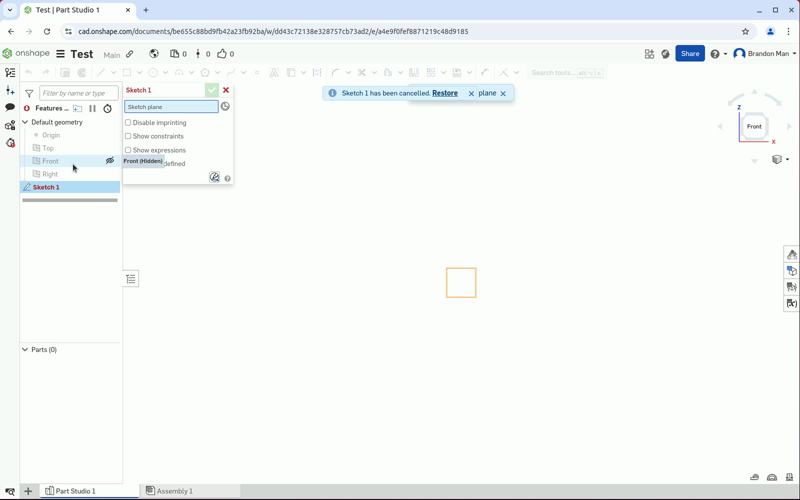
click(73, 163)
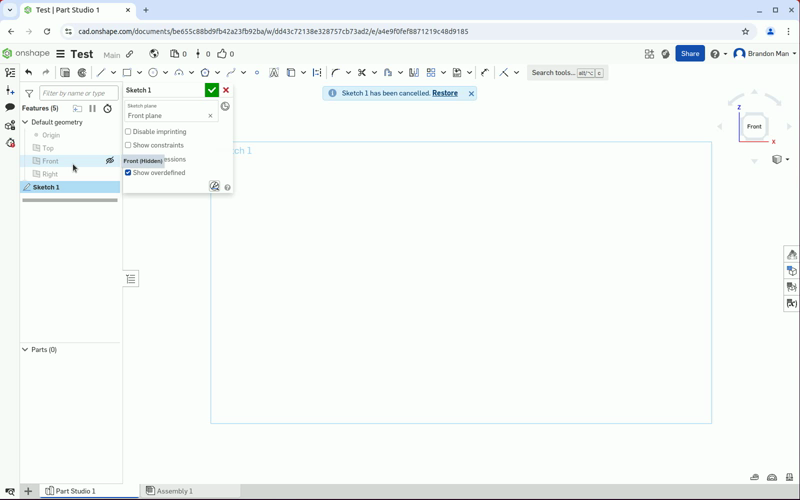
mouse_move(73, 352)
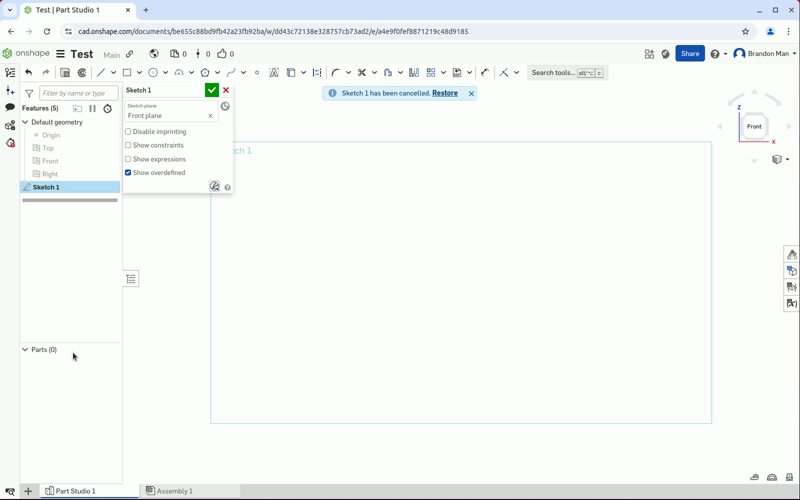
key(y)
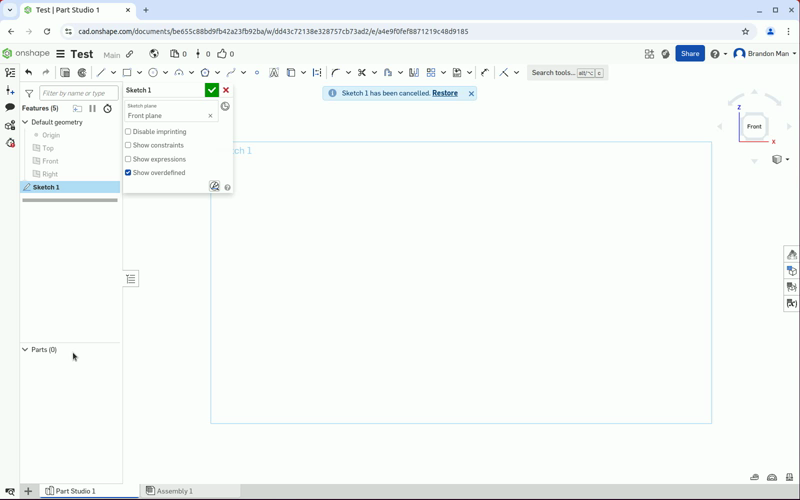
key(l)
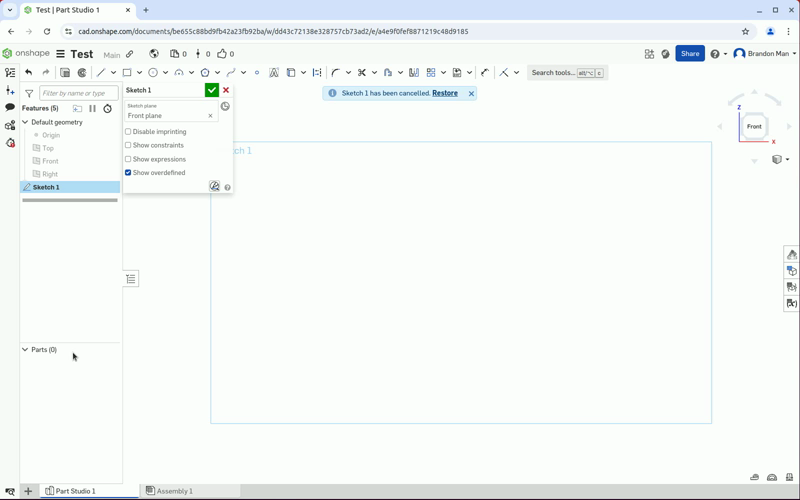
key_down(shift)
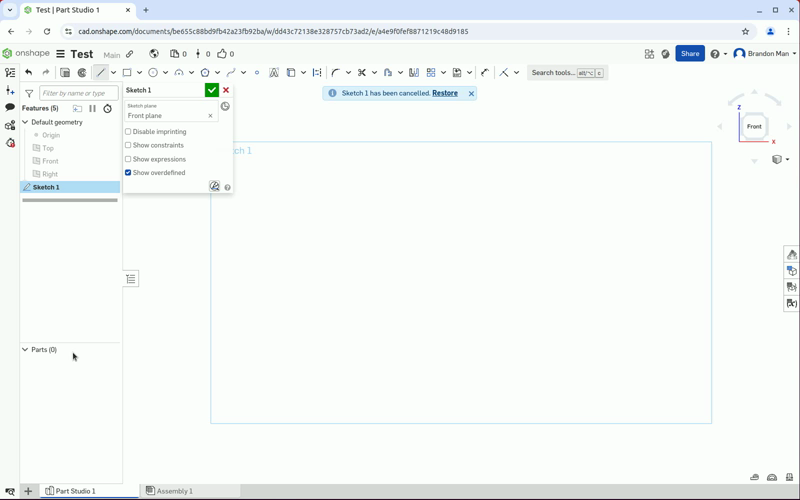
mouse_move(348, 373)
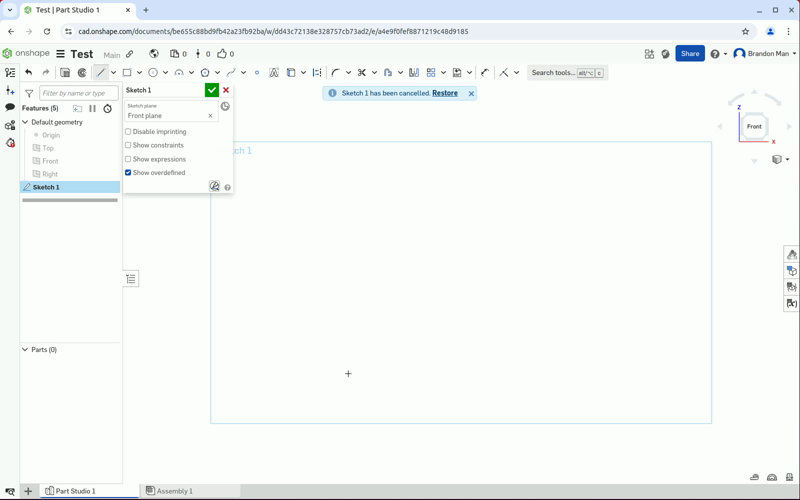
click(348, 373)
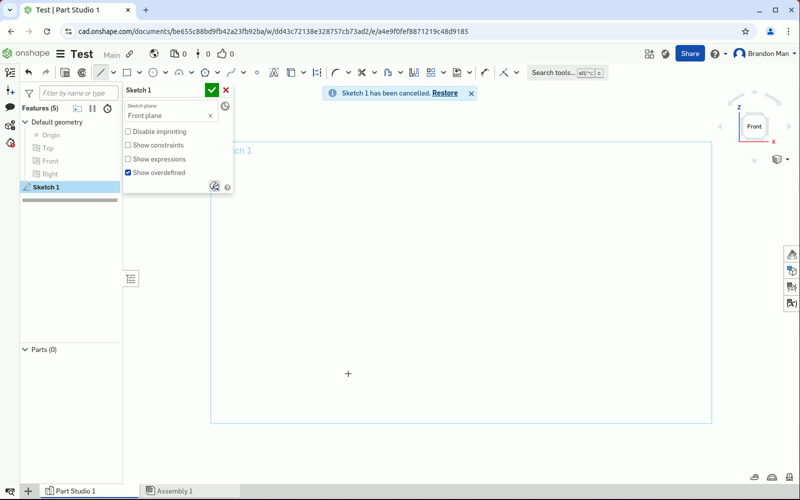
key_up(shift)
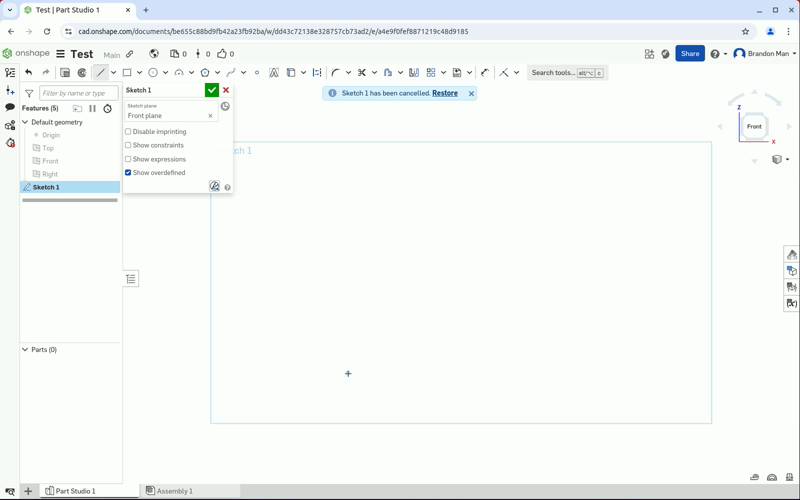
key_down(shift)
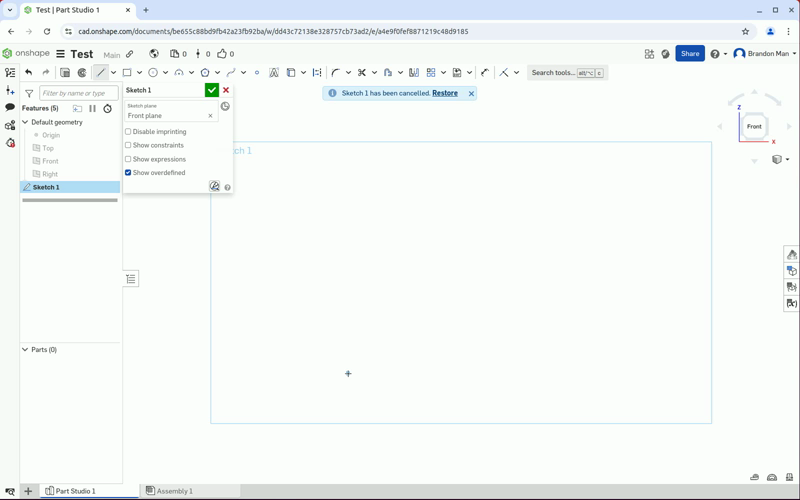
mouse_move(572, 373)
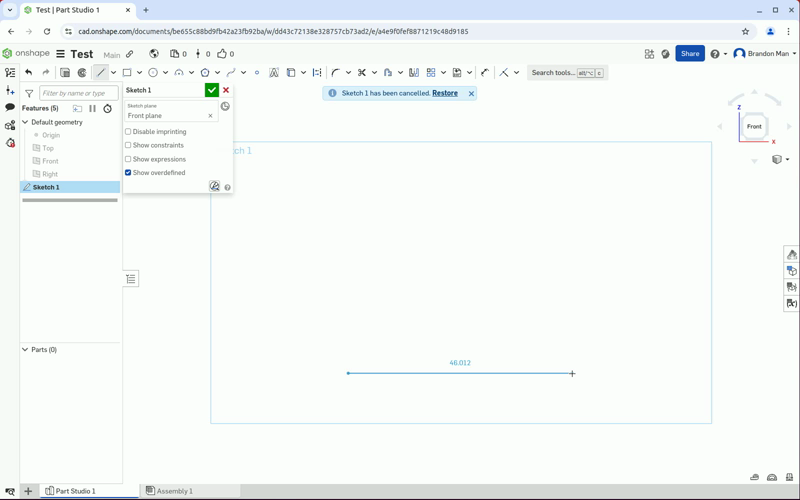
click(572, 373)
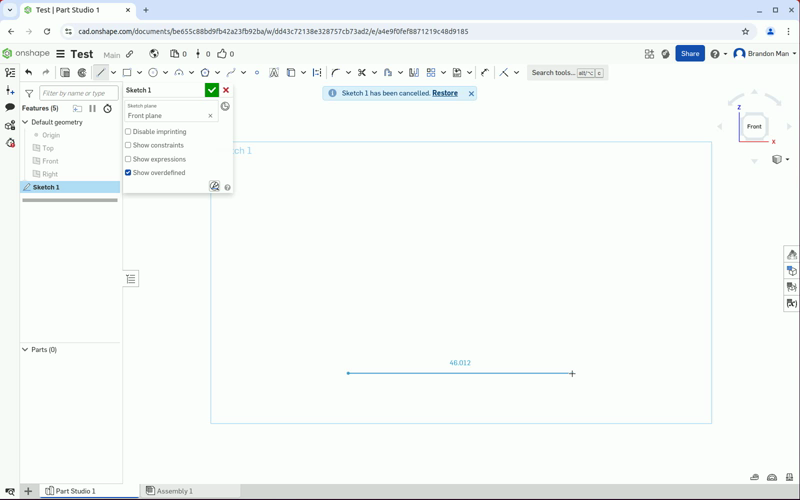
key_up(shift)
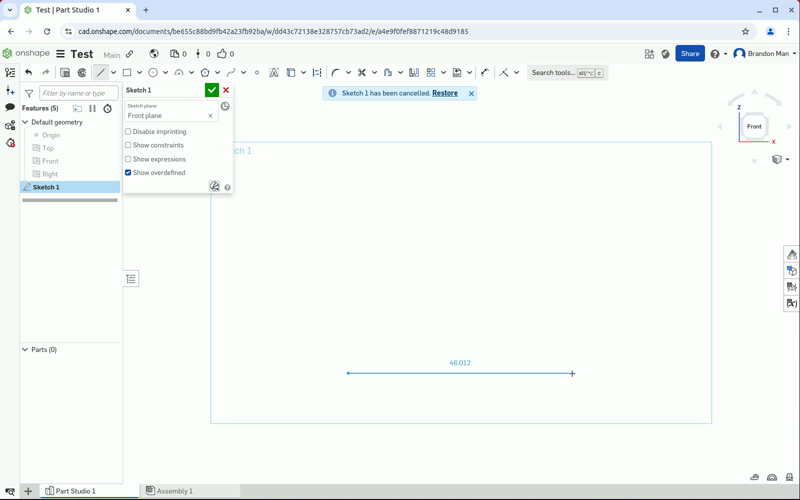
key_down(shift)
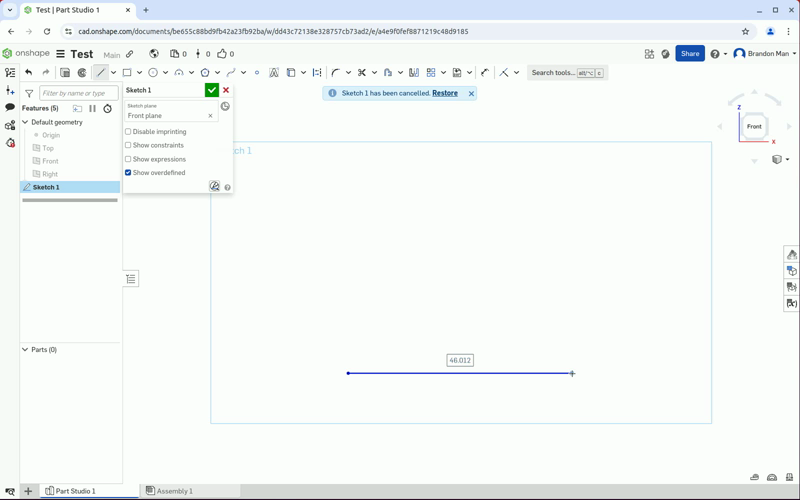
mouse_move(572, 194)
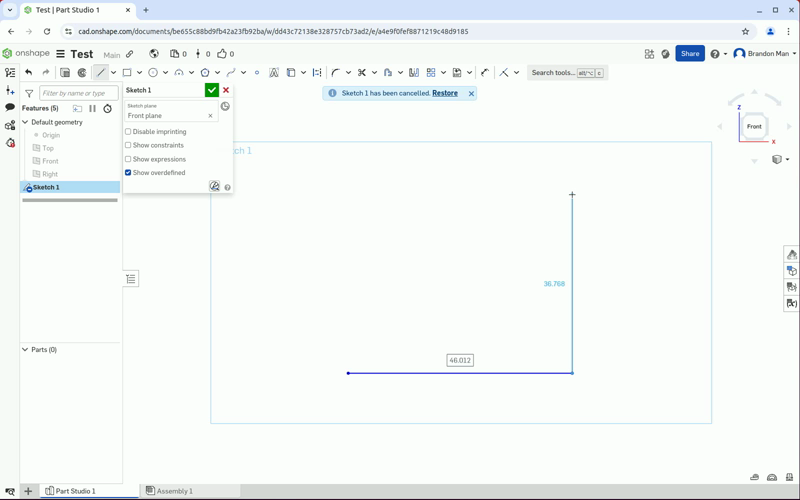
click(572, 194)
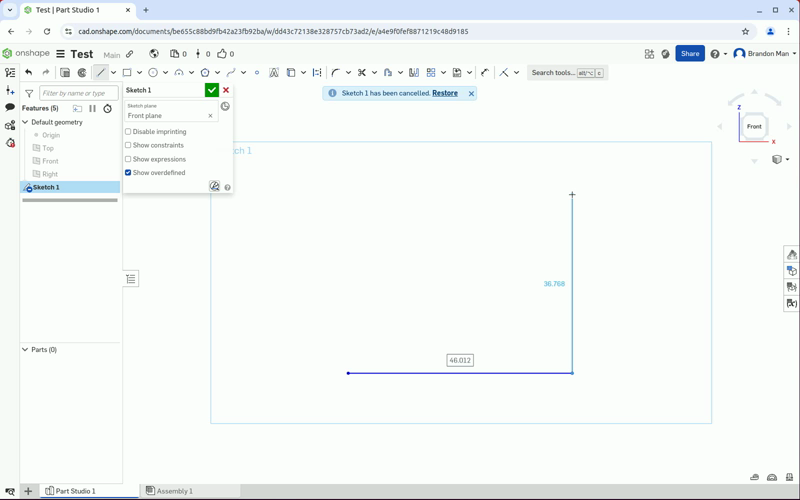
key_up(shift)
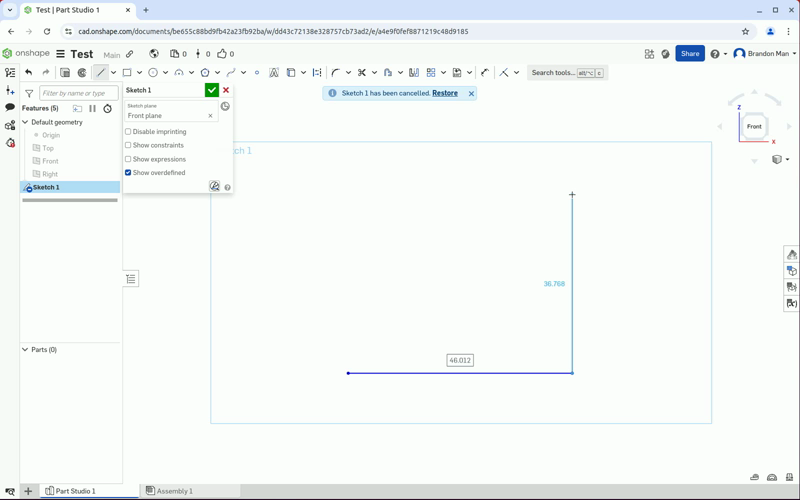
key_down(shift)
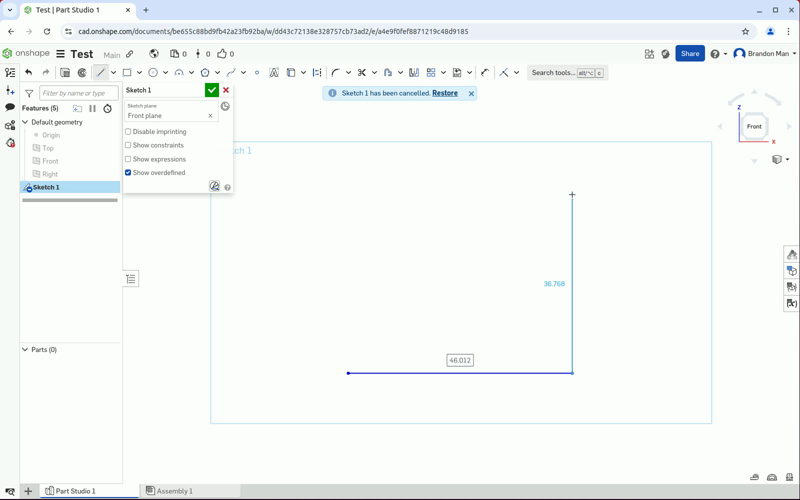
mouse_move(348, 194)
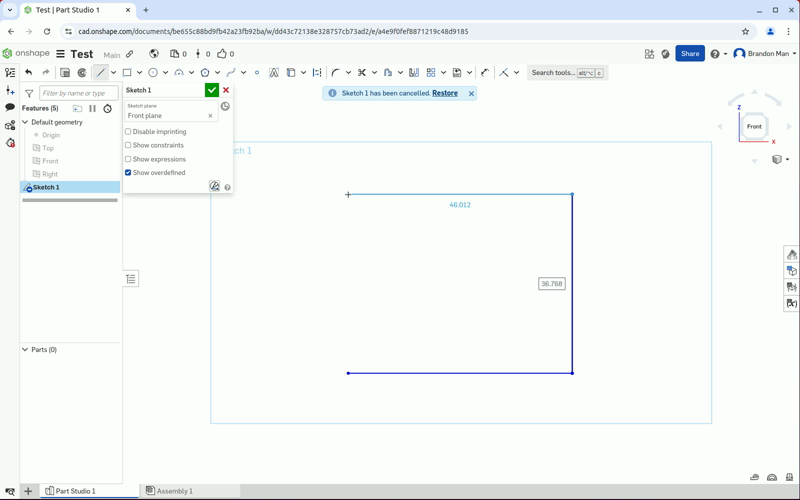
click(348, 194)
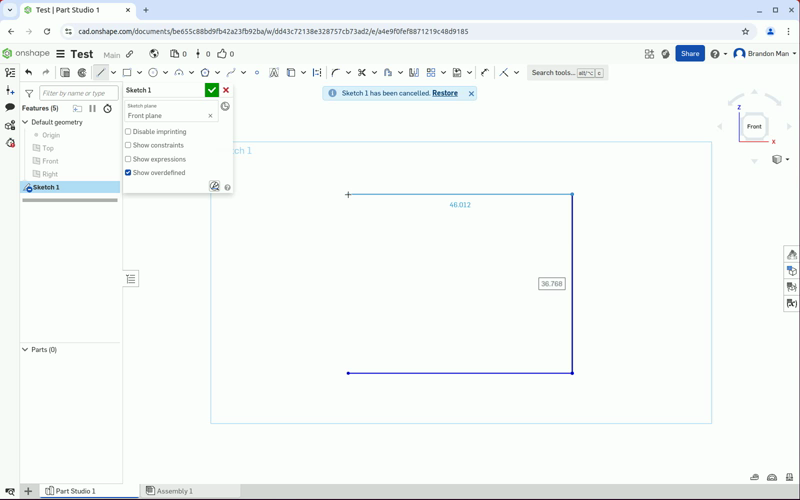
key_up(shift)
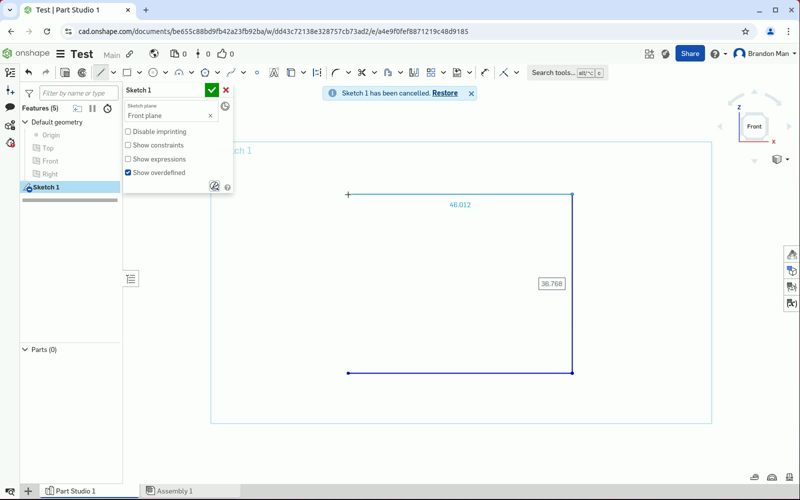
key_down(shift)
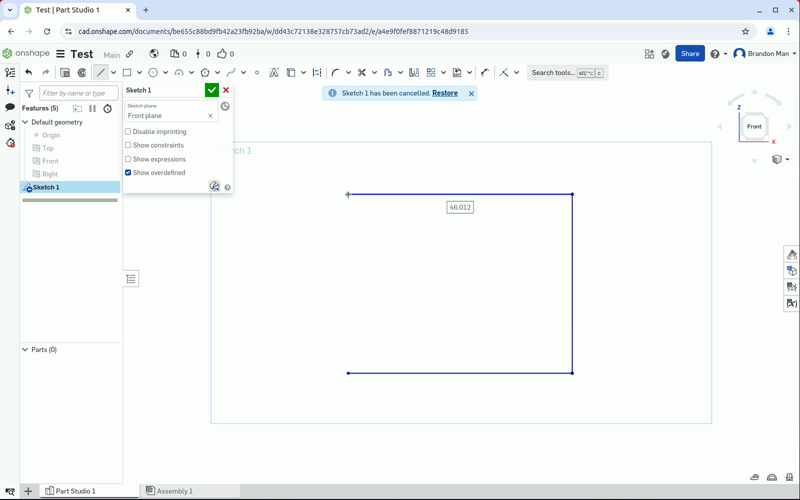
mouse_move(348, 373)
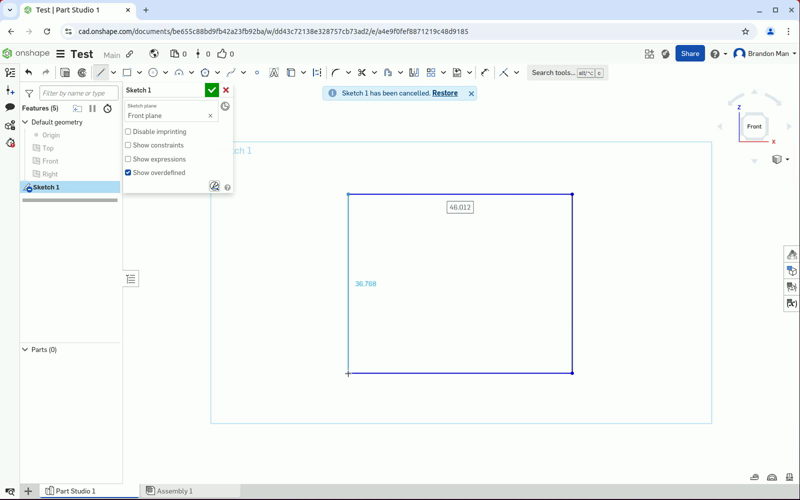
key_up(shift)
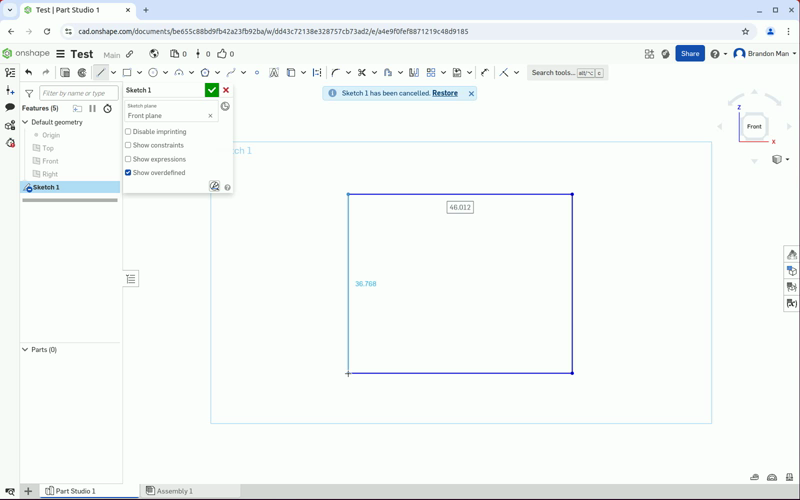
click(348, 373)
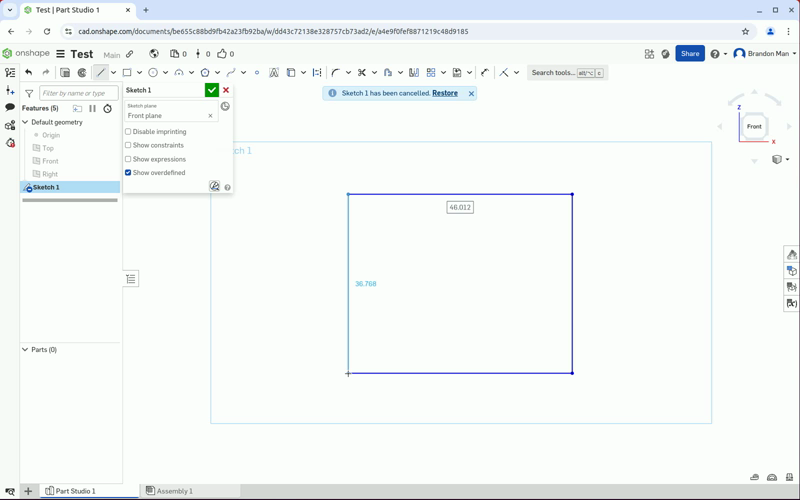
key(esc)
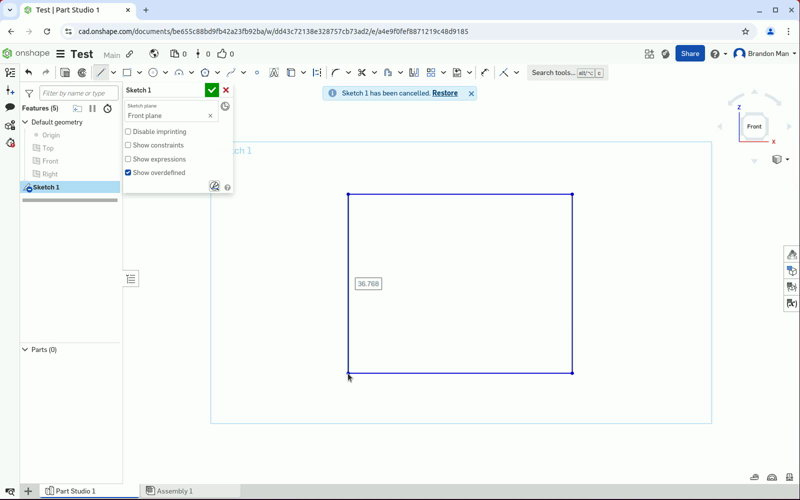
mouse_move(442, 325)
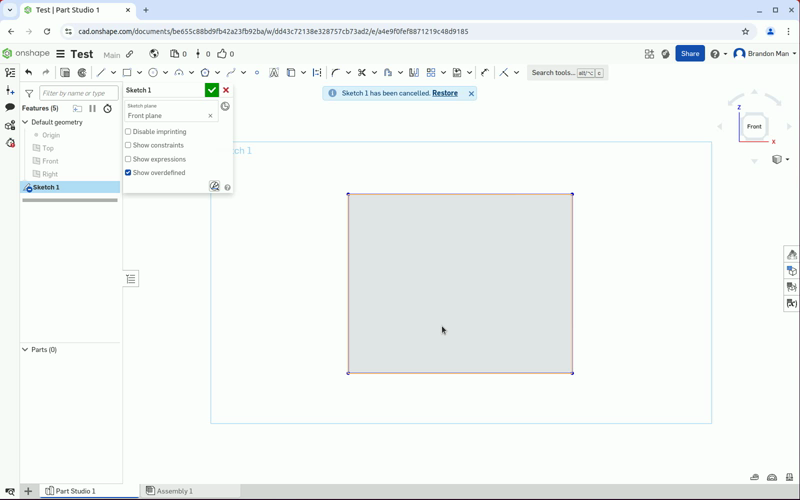
click(442, 325)
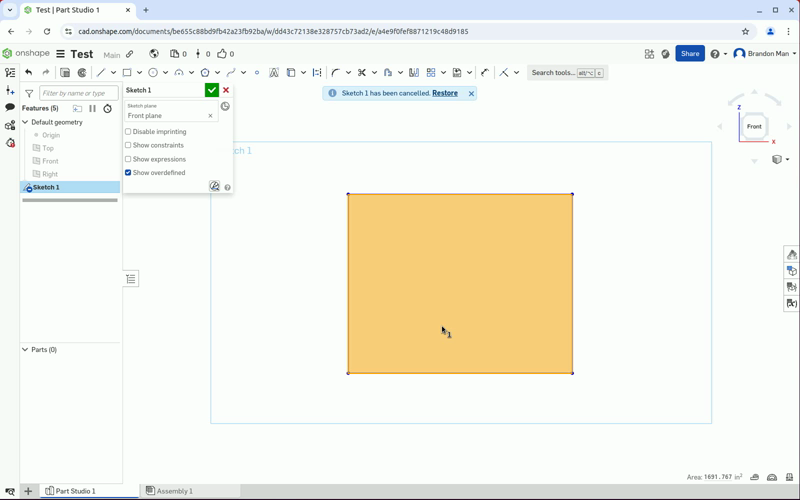
mouse_move(73, 352)
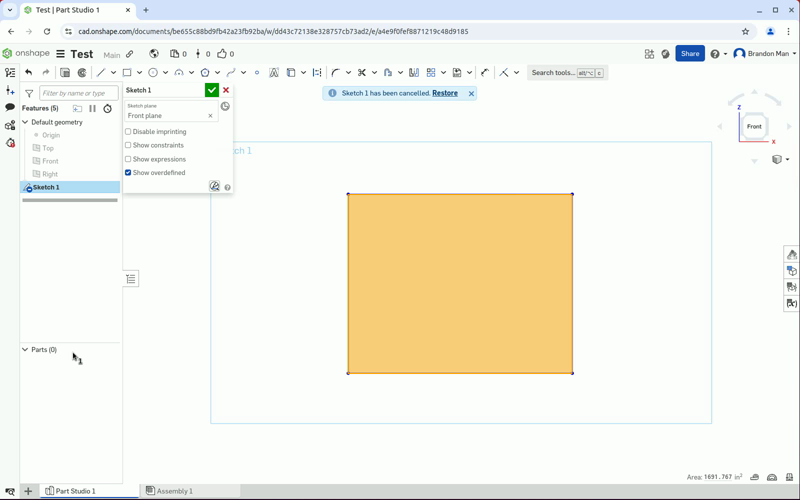
key(shift+y)
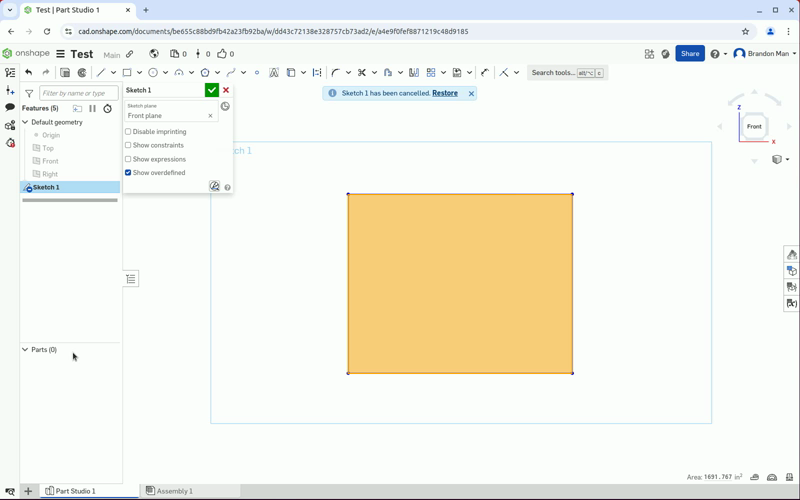
key(shift+e)
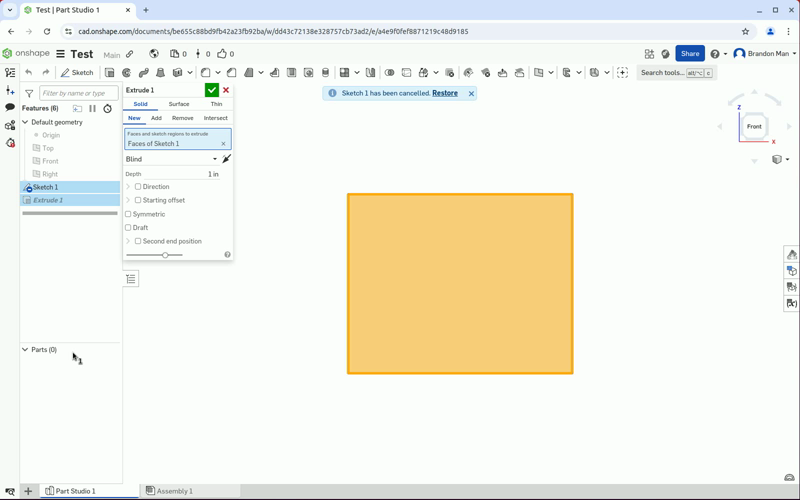
mouse_move(143, 106)
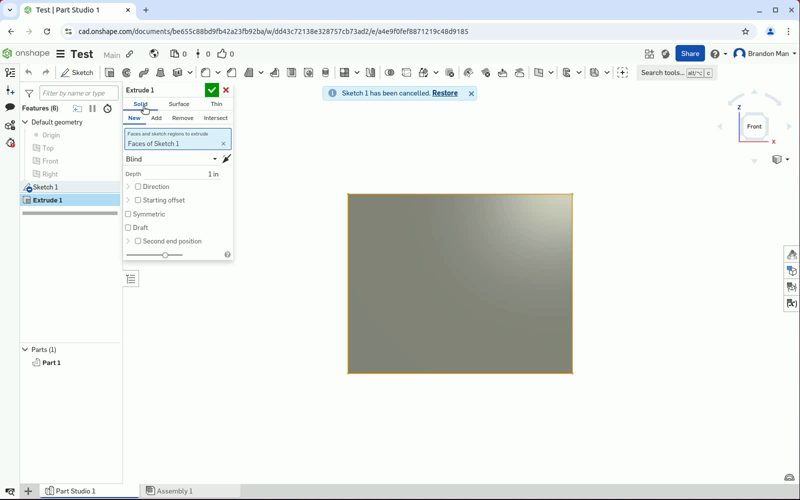
click(143, 106)
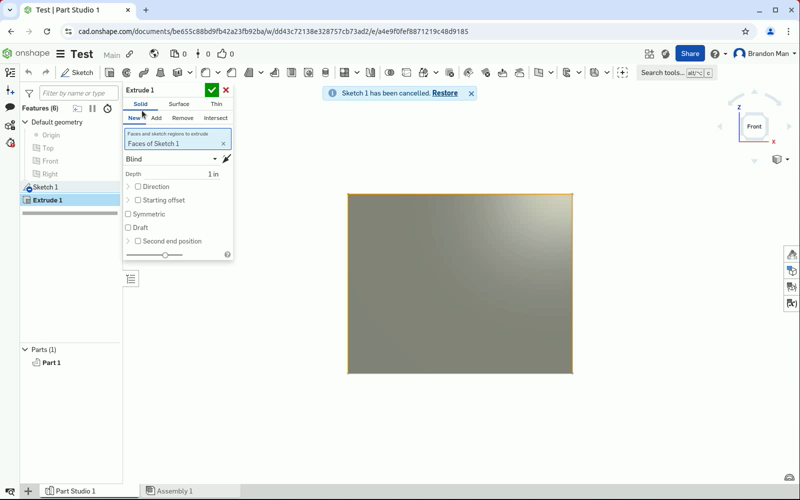
mouse_move(137, 120)
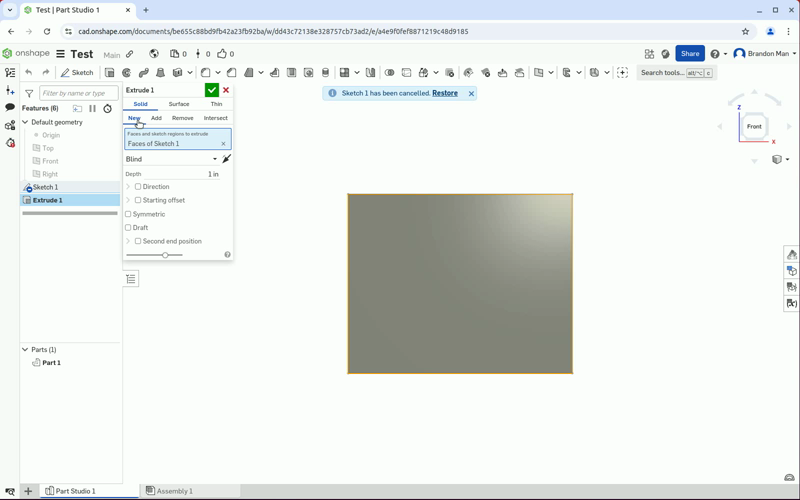
click(137, 120)
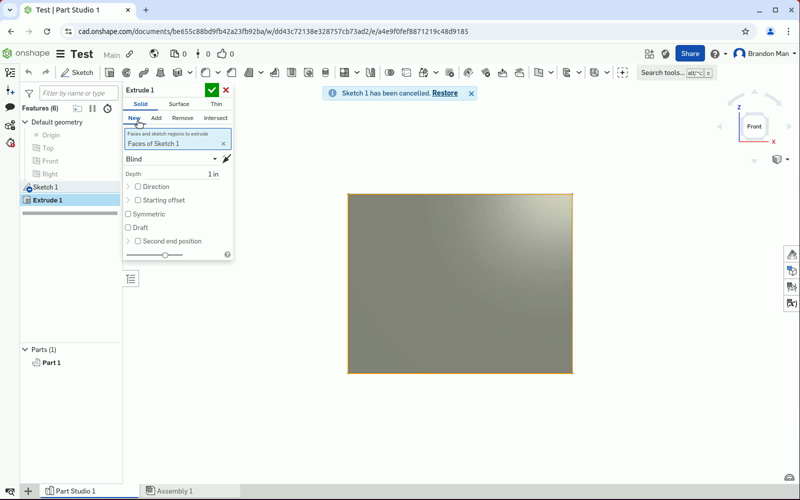
key(tab, 4)
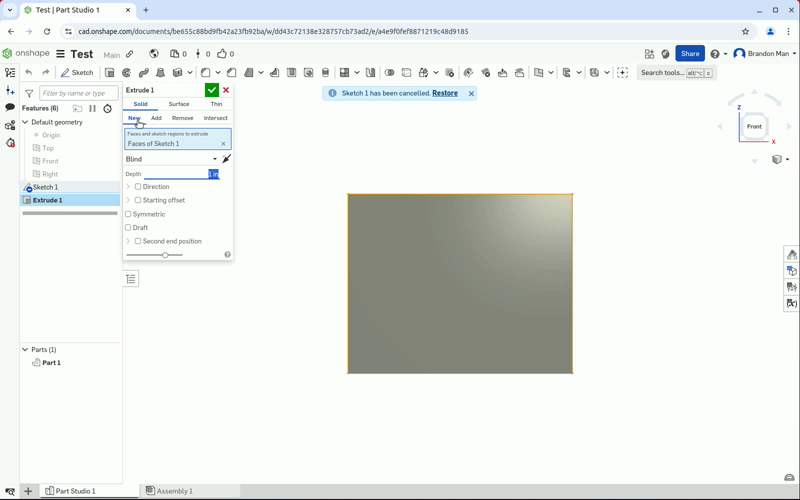
text(20.22)
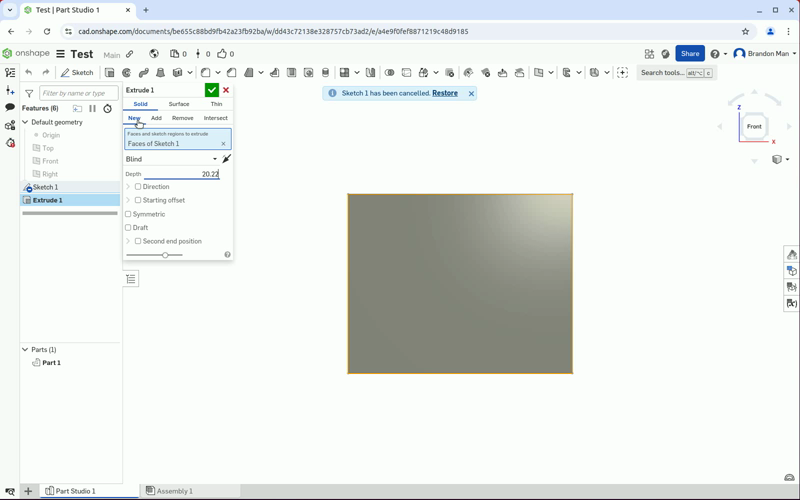
key(enter)
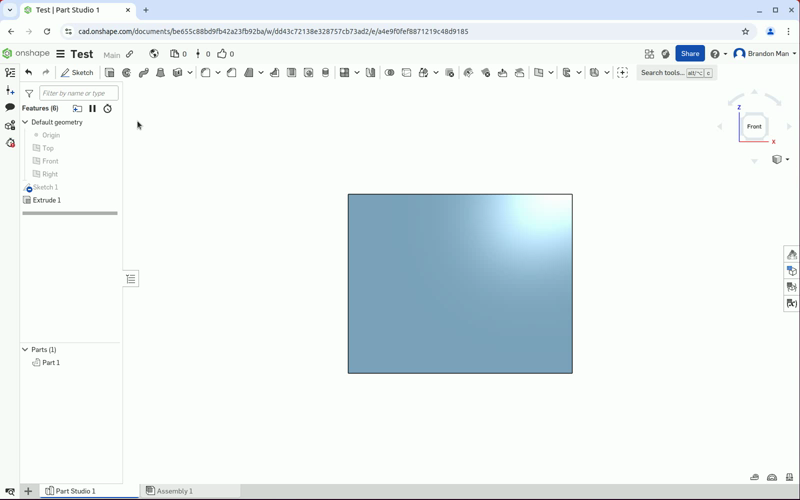
key(shift+h)
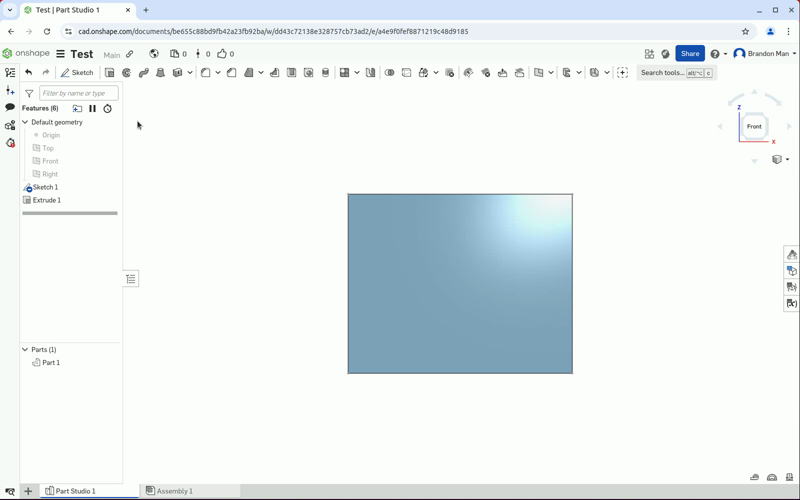
key(shift+h)
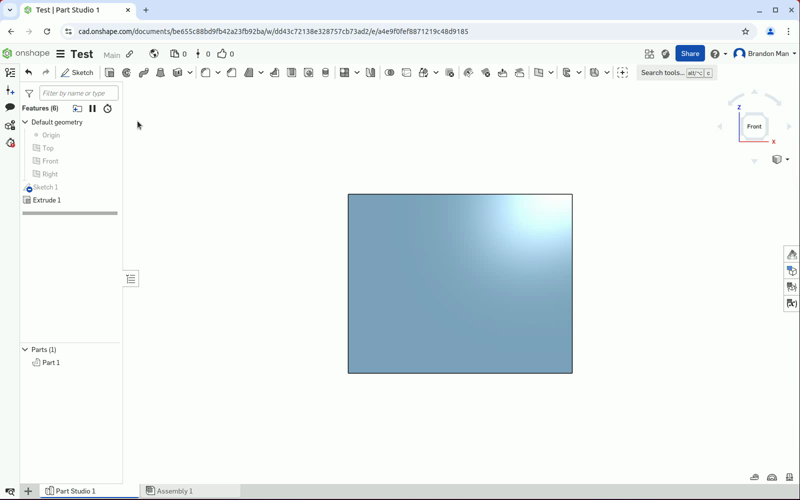
mouse_move(73, 189)
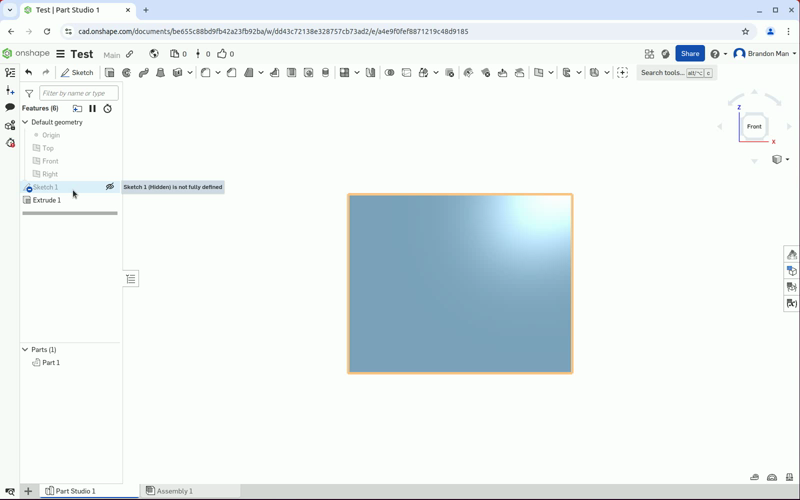
click(73, 189)
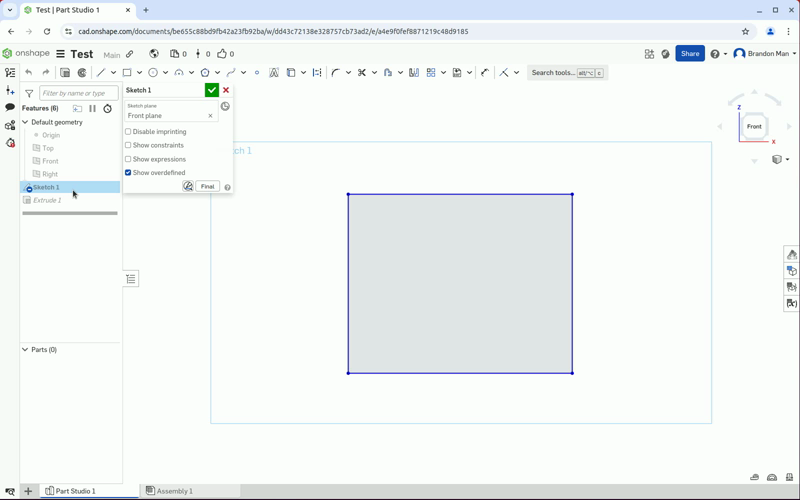
mouse_move(229, 92)
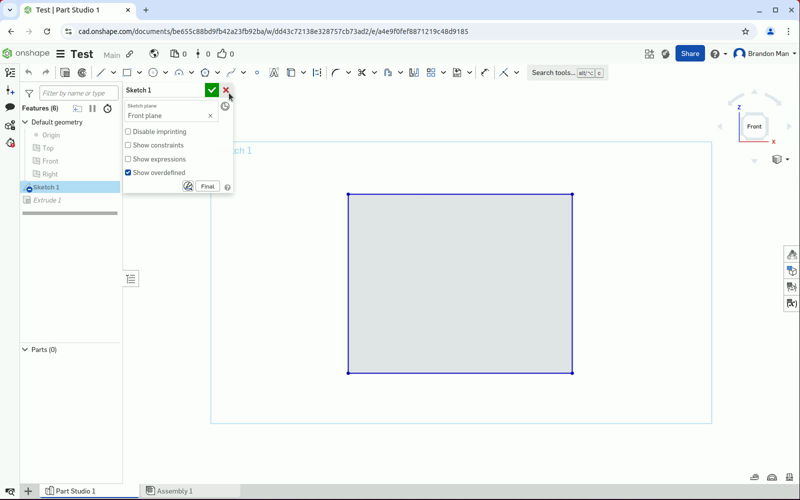
click(229, 92)
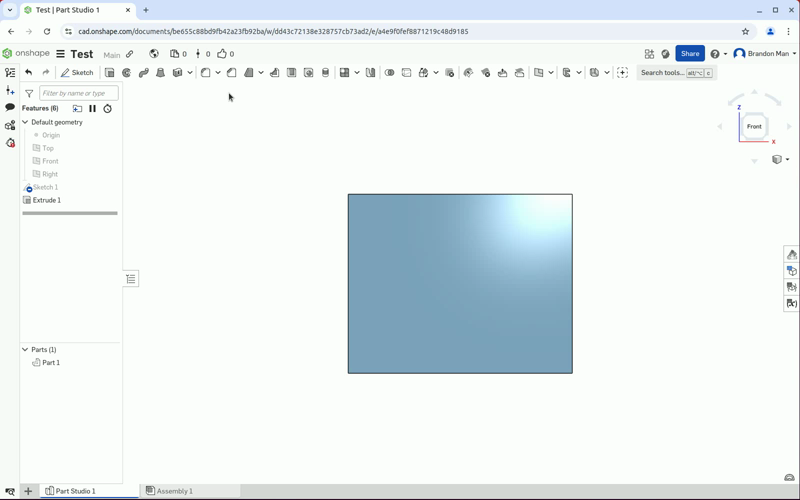
mouse_move(541, 75)
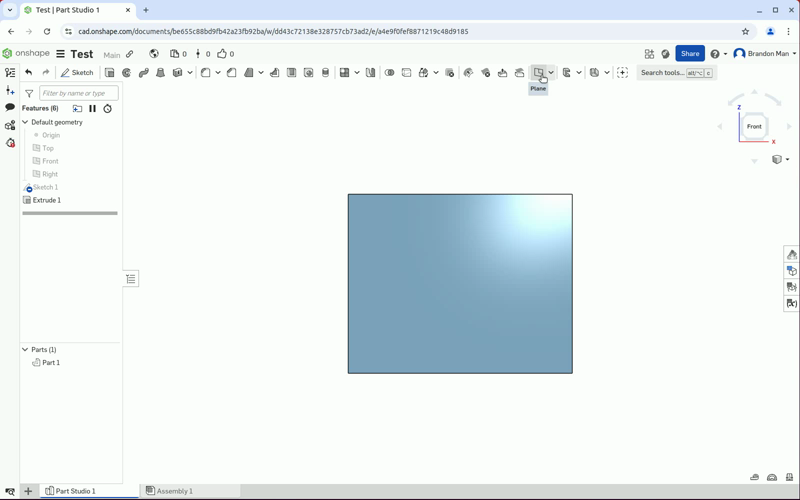
click(541, 75)
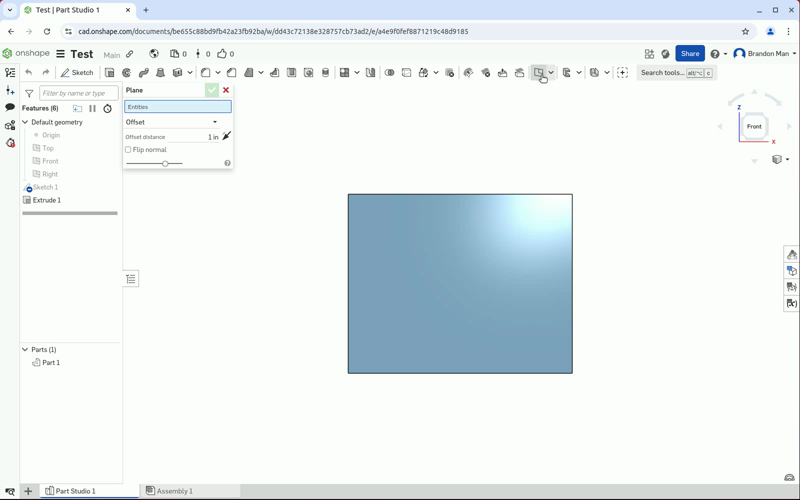
mouse_move(73, 163)
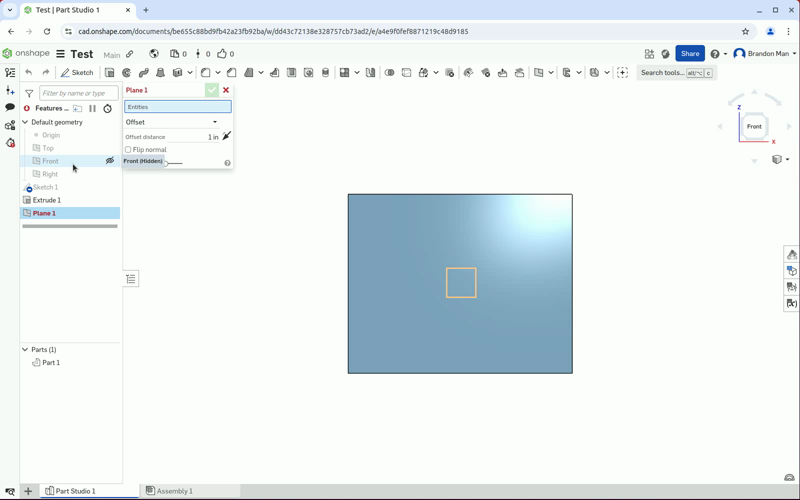
click(73, 163)
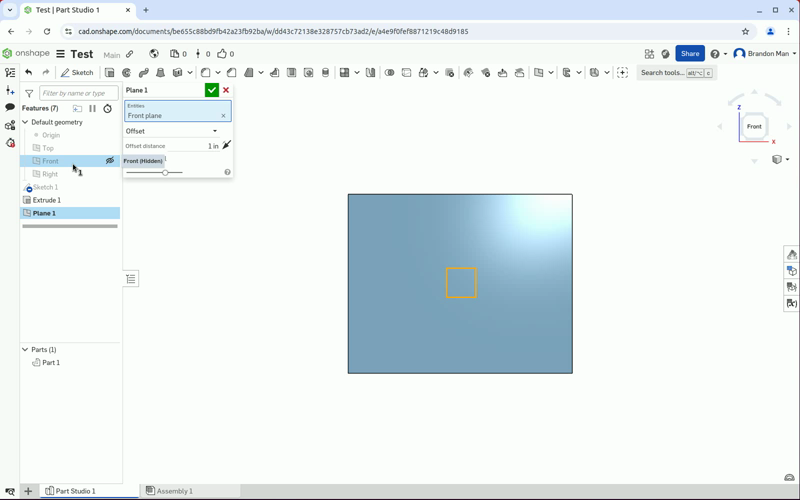
key(tab, 2)
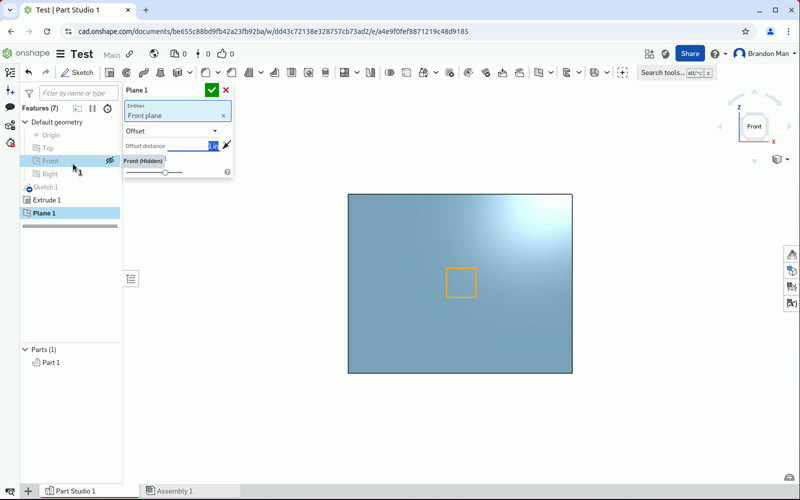
text(20.212)
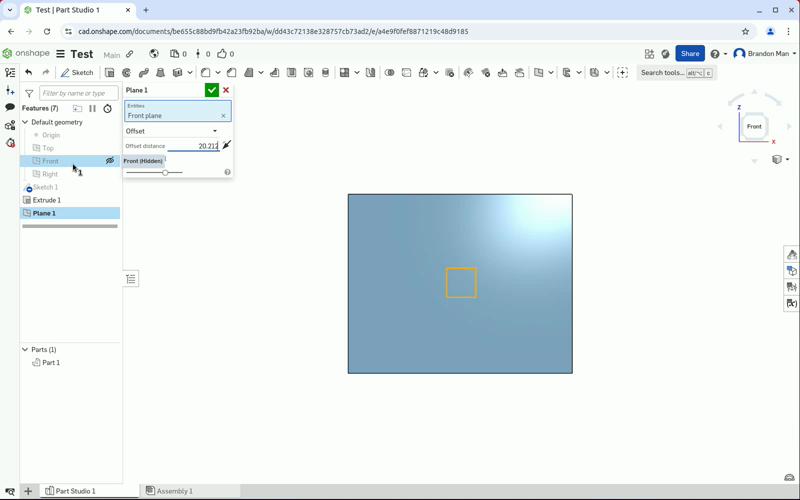
key(enter, 2)
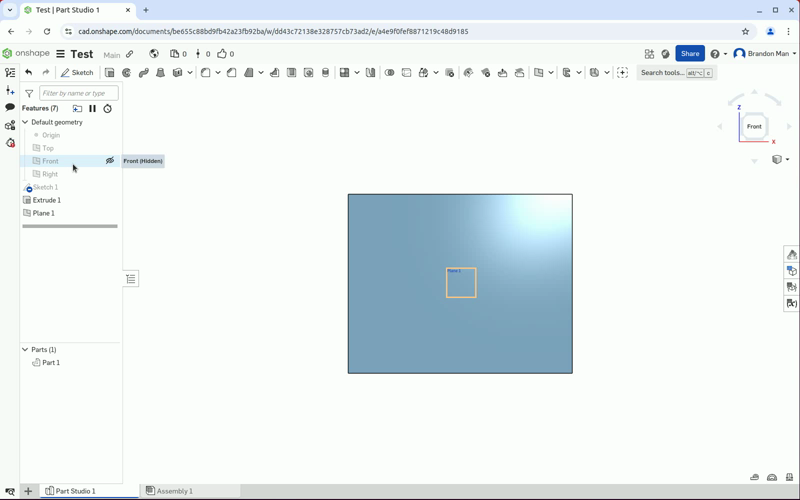
key(shift+s)
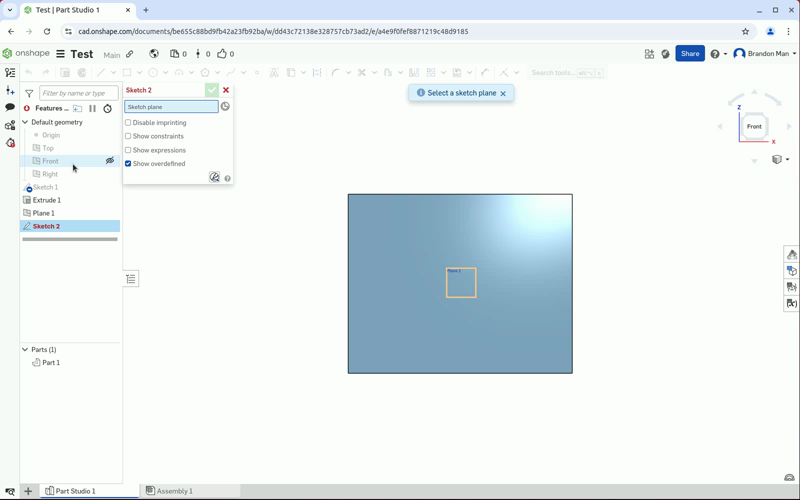
mouse_move(73, 215)
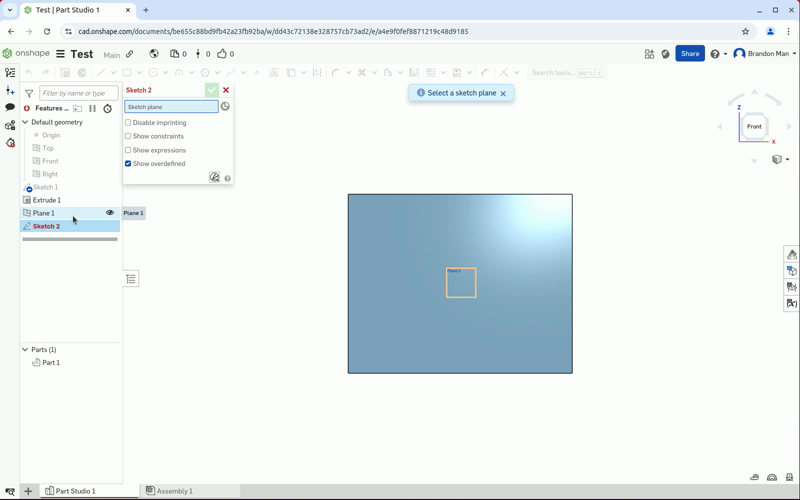
click(73, 215)
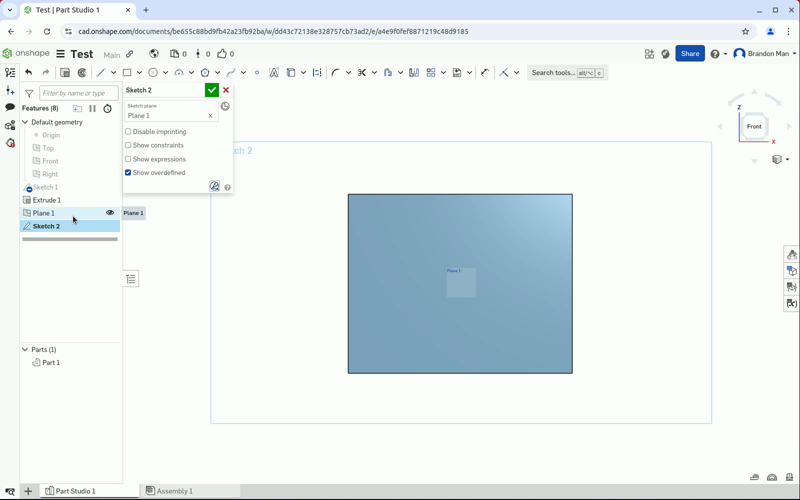
mouse_move(73, 352)
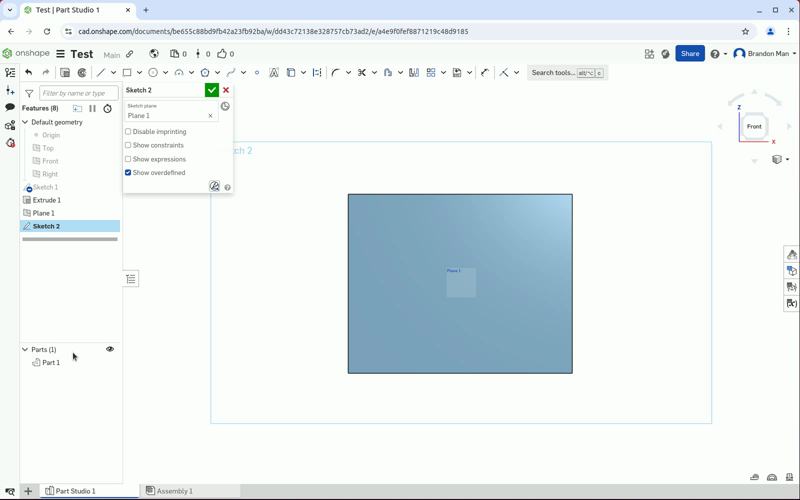
key(y)
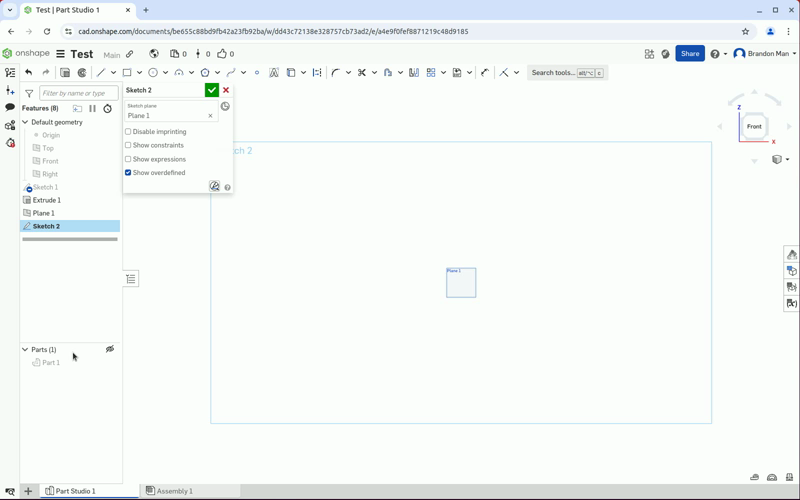
key(c)
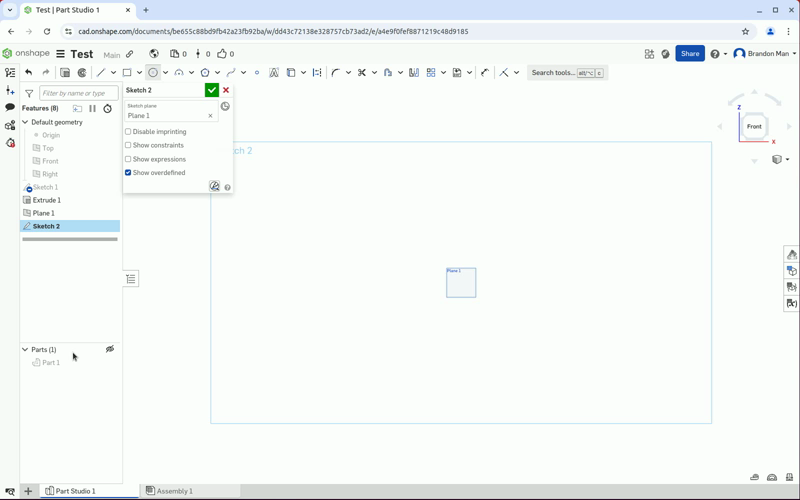
key_down(shift)
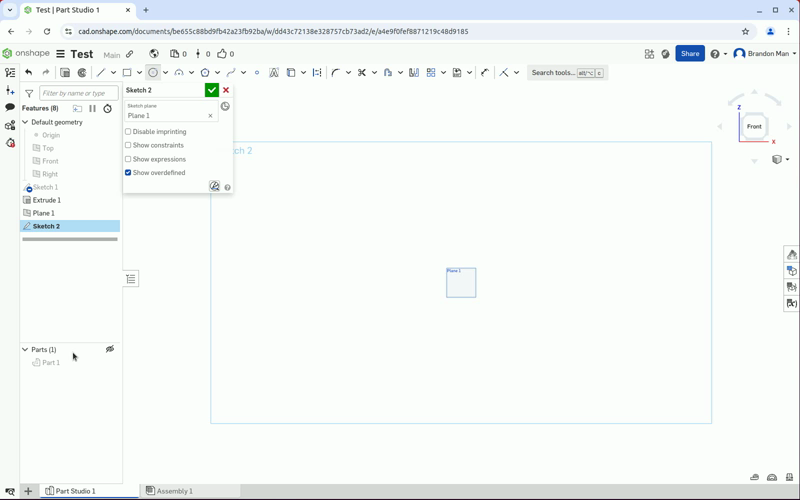
mouse_move(461, 282)
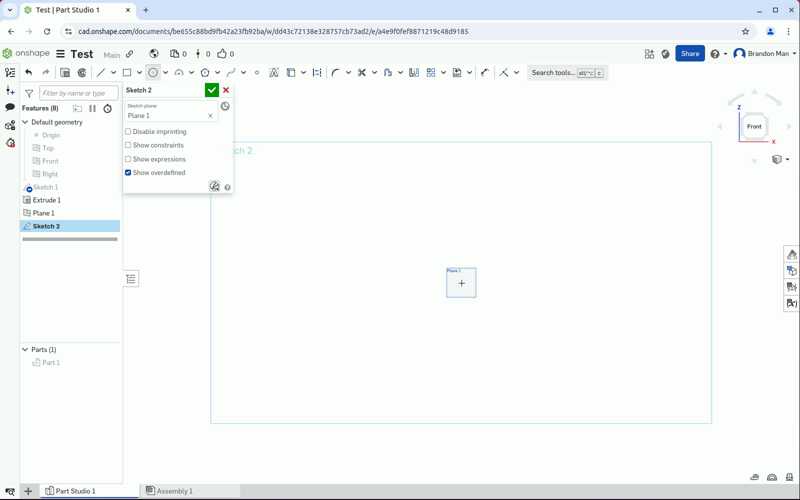
click(461, 282)
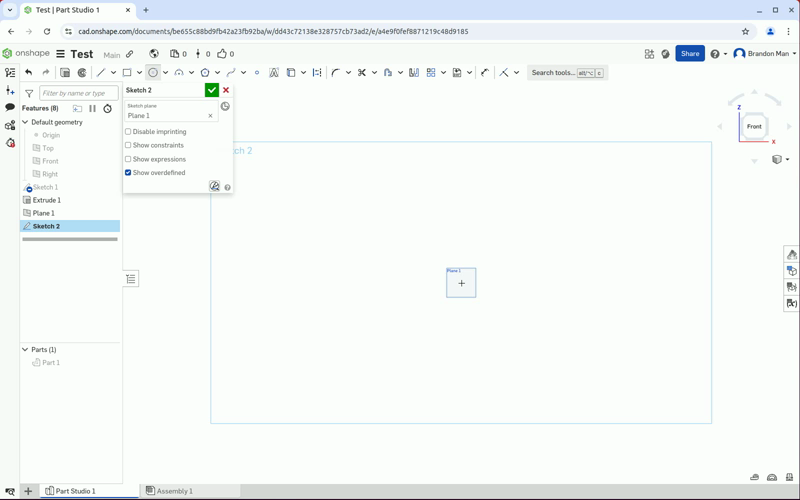
key_up(shift)
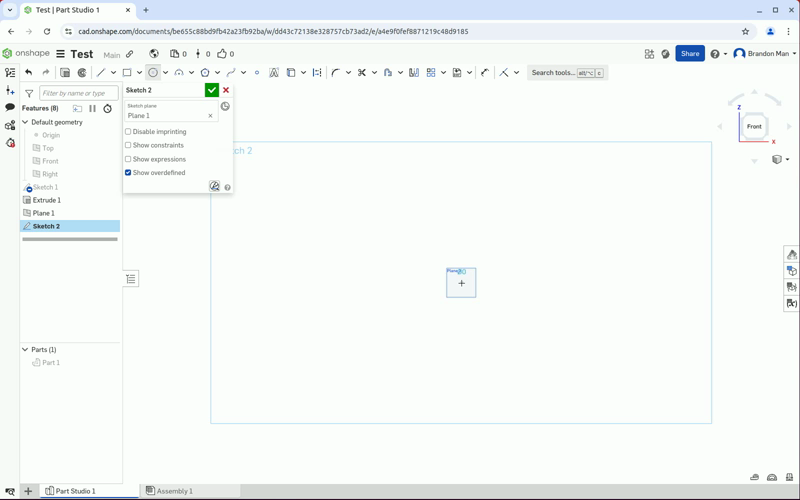
mouse_move(507, 282)
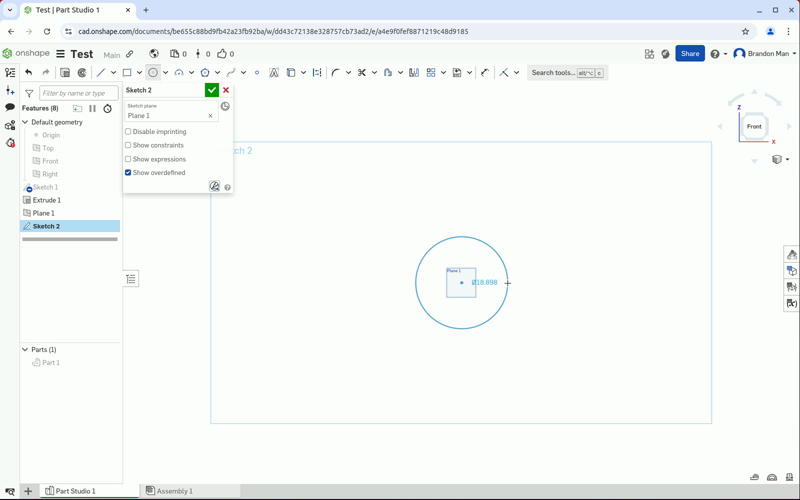
click(507, 282)
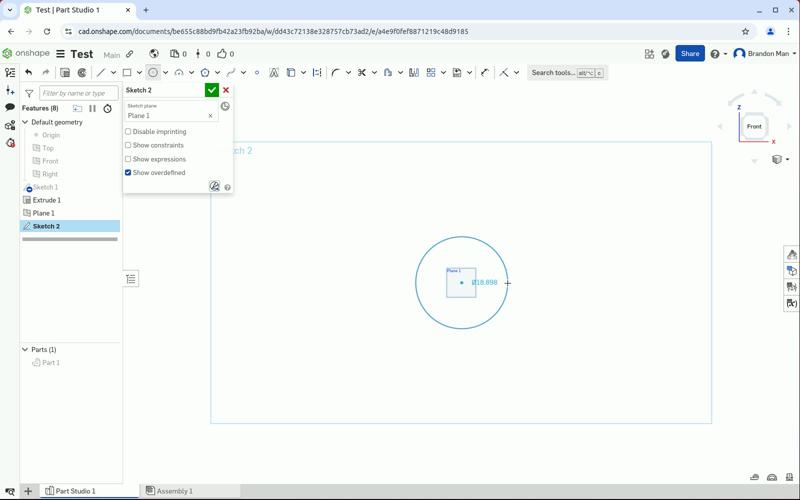
key(esc)
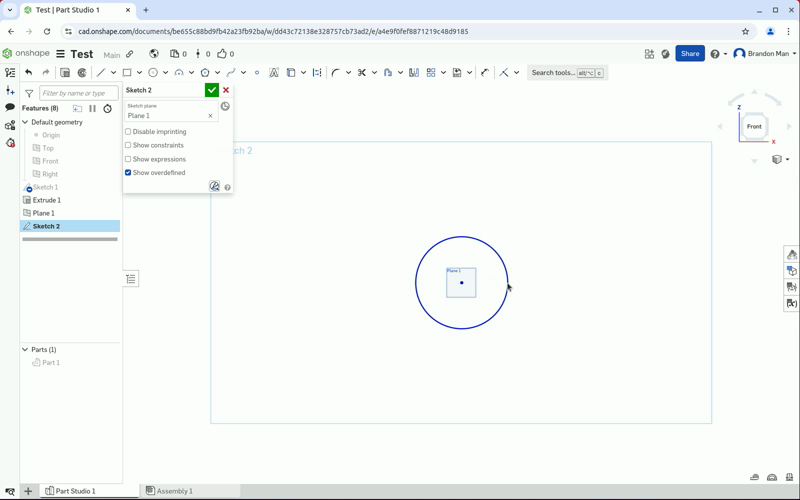
mouse_move(466, 242)
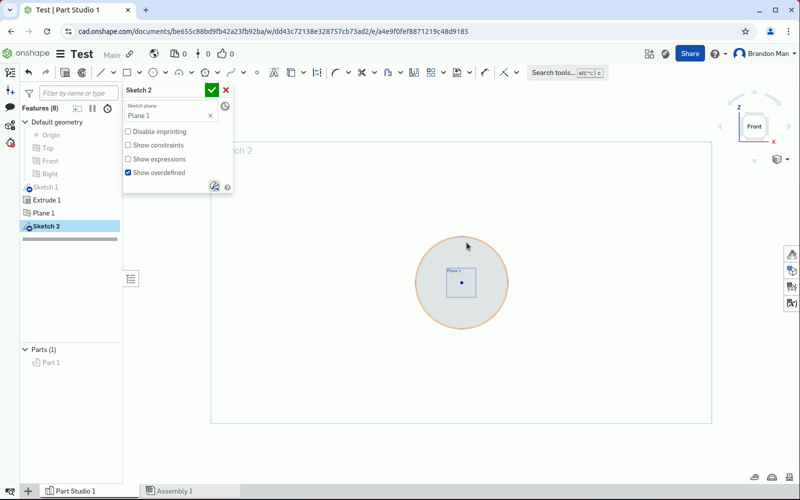
click(466, 242)
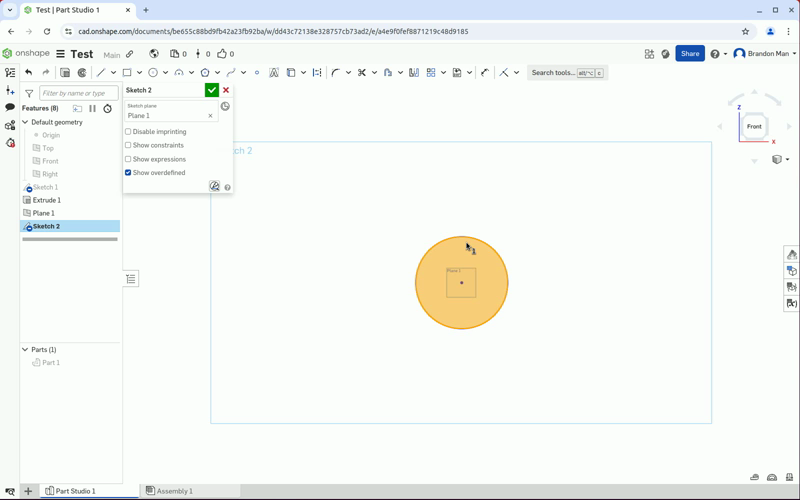
mouse_move(73, 352)
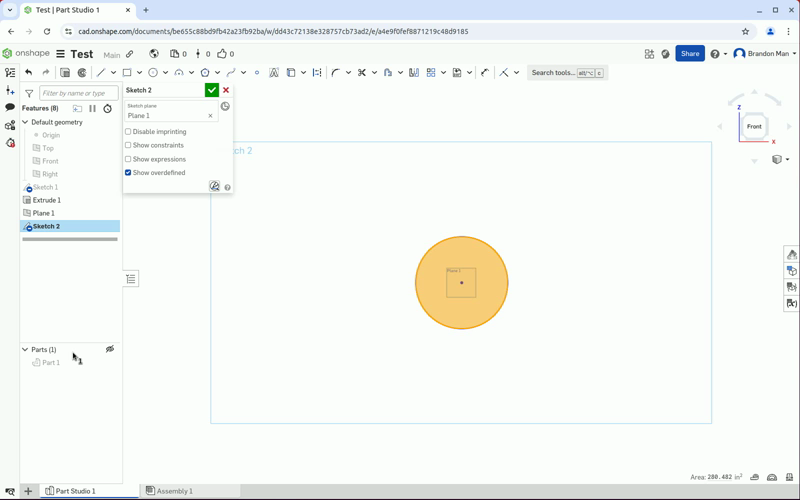
key(shift+y)
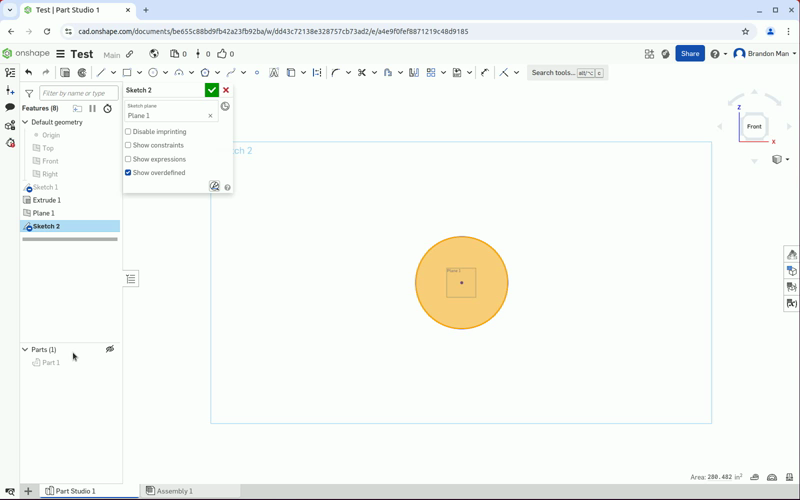
key(shift+e)
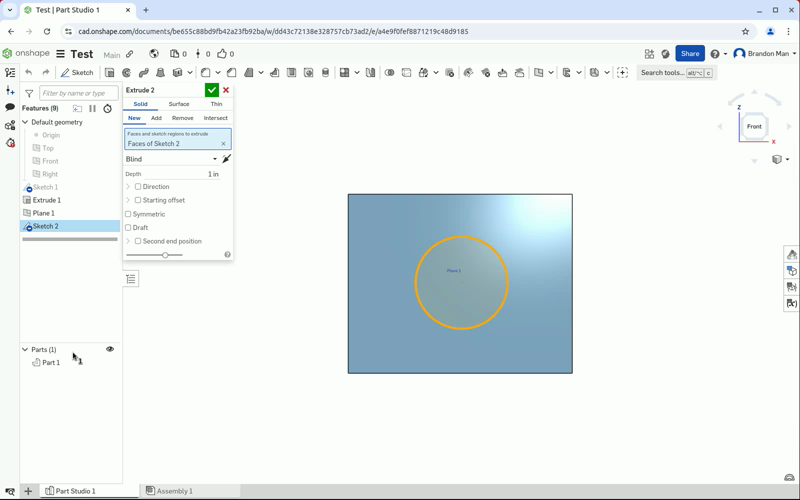
mouse_move(143, 106)
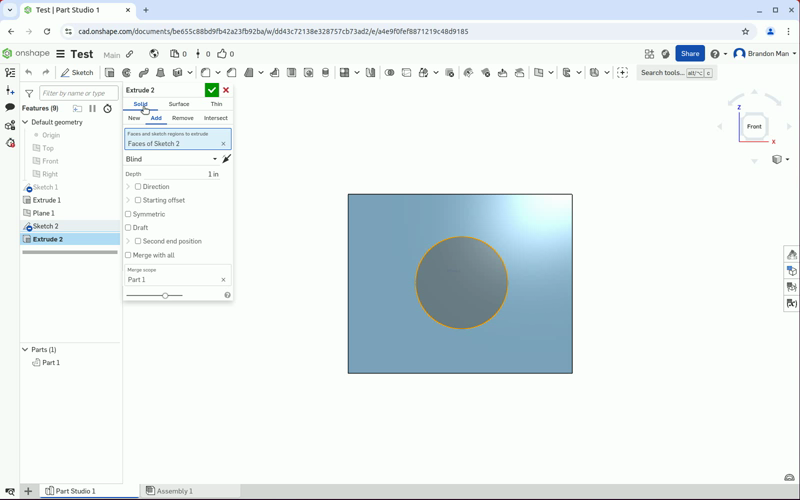
click(143, 106)
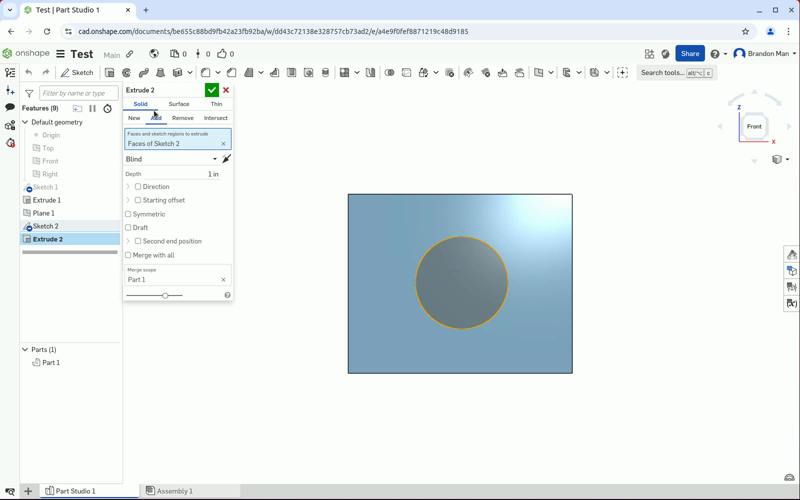
mouse_move(186, 120)
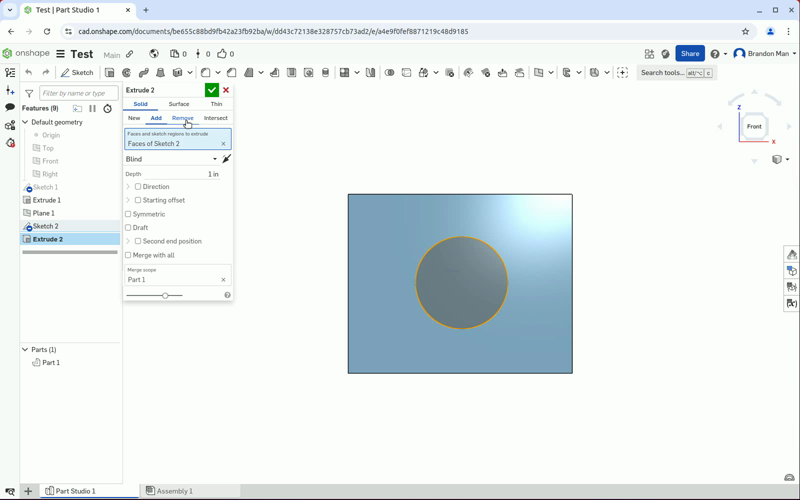
click(186, 120)
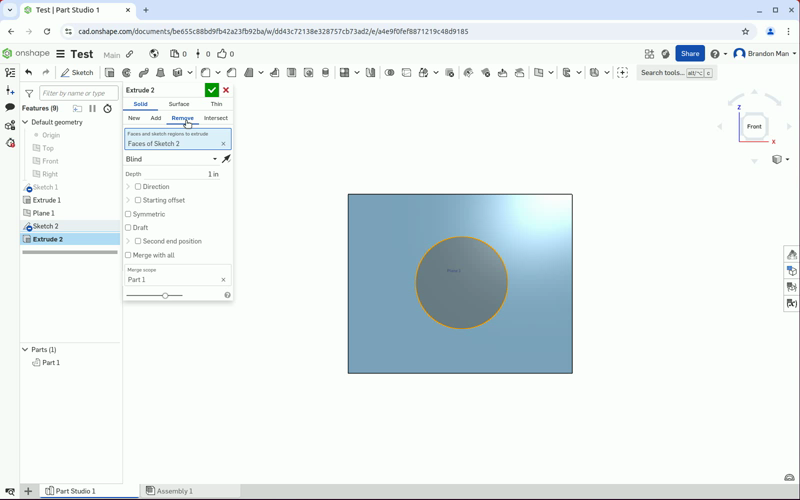
key(tab, 4)
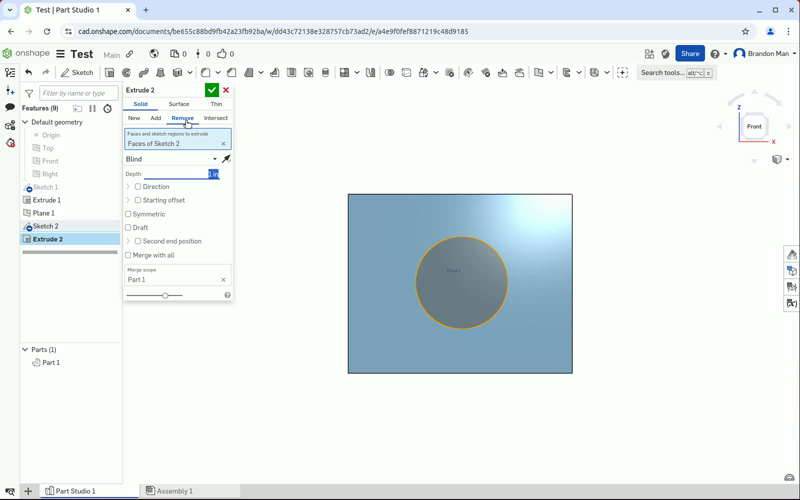
text(23.108)
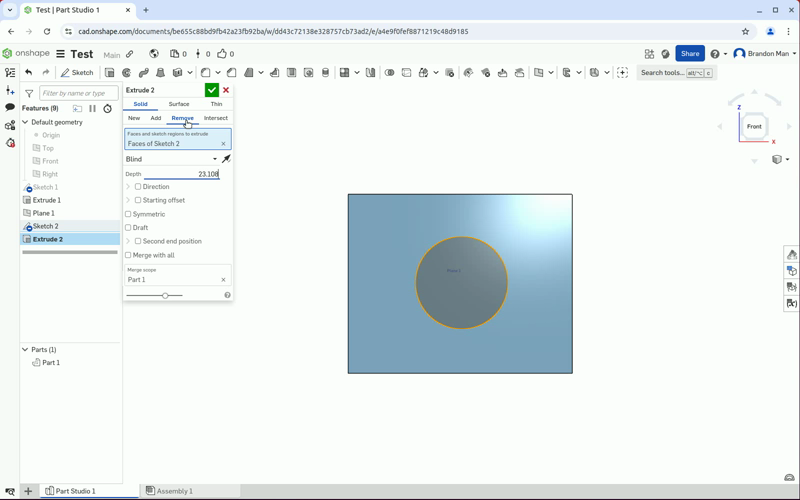
key(tab, 6)
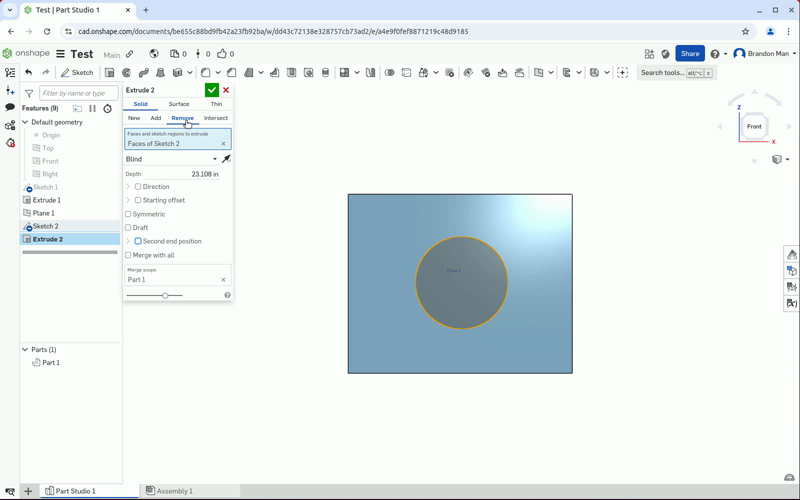
key(space)
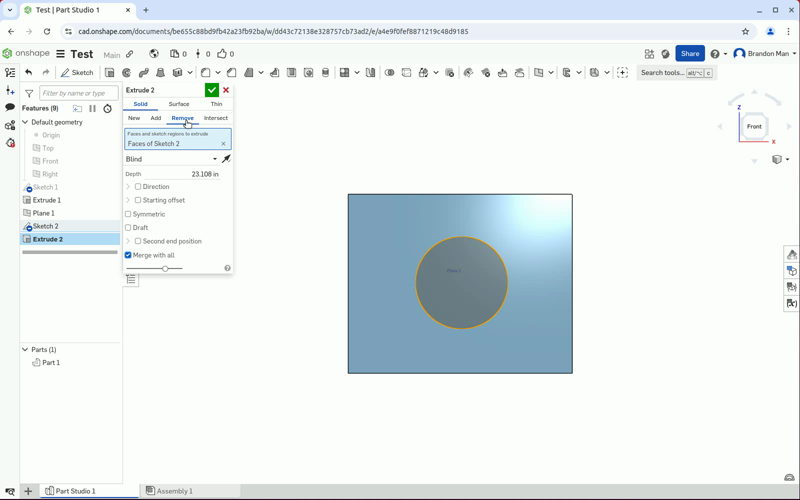
key(enter)
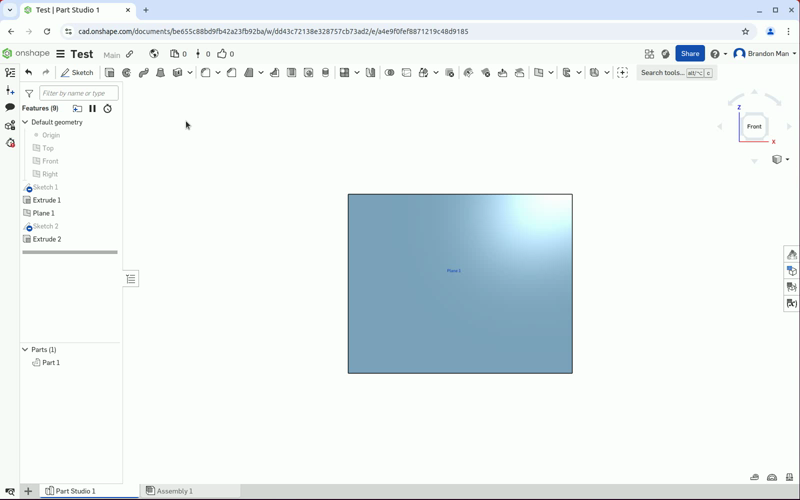
key(shift+h)
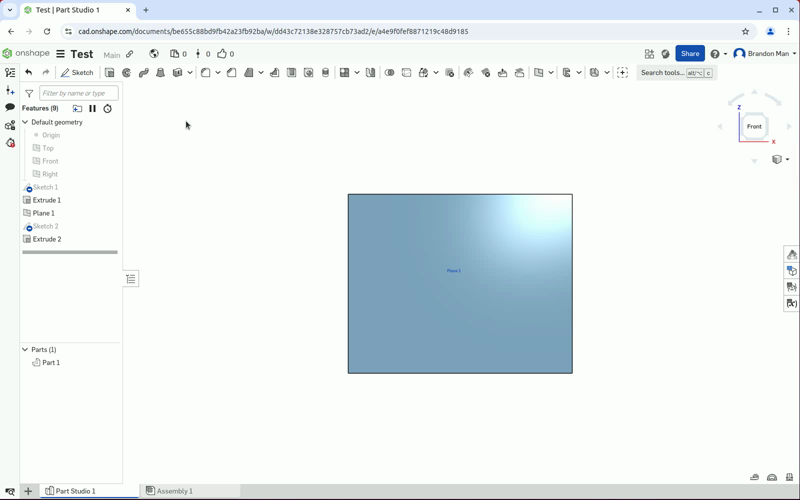
key(shift+h)
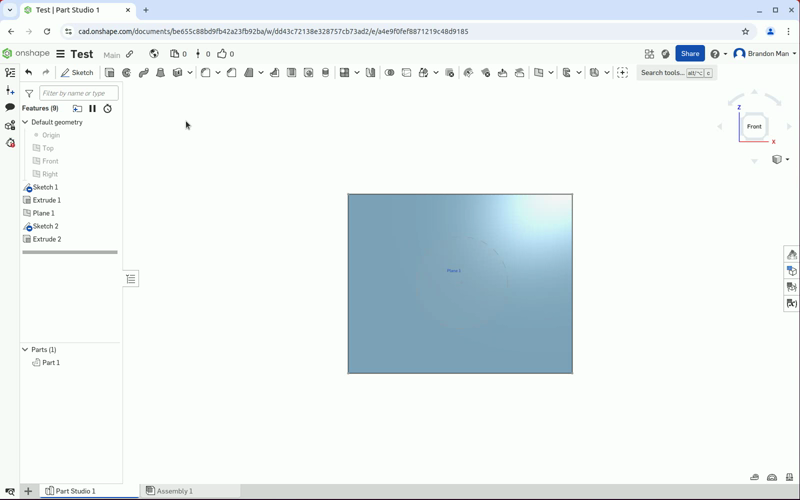
key(shift+7)
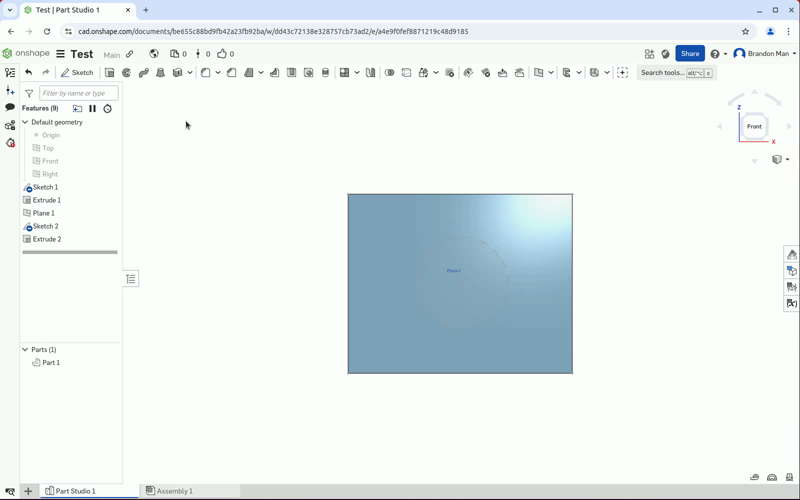
key(left, 2)
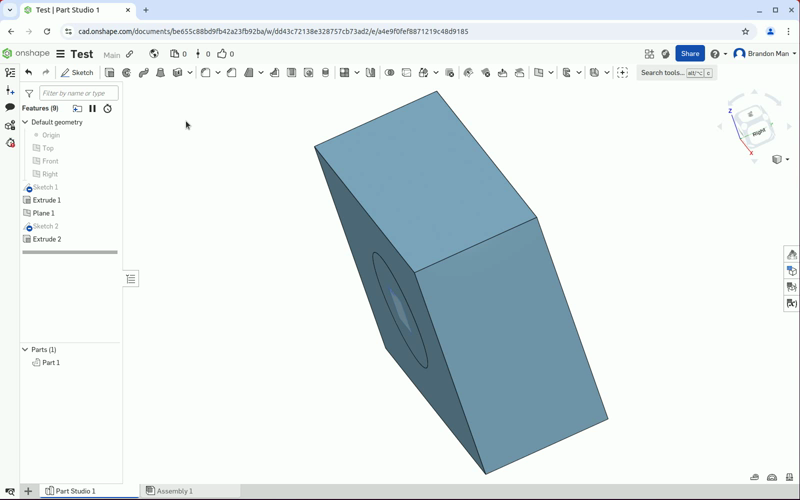
key(down, 2)
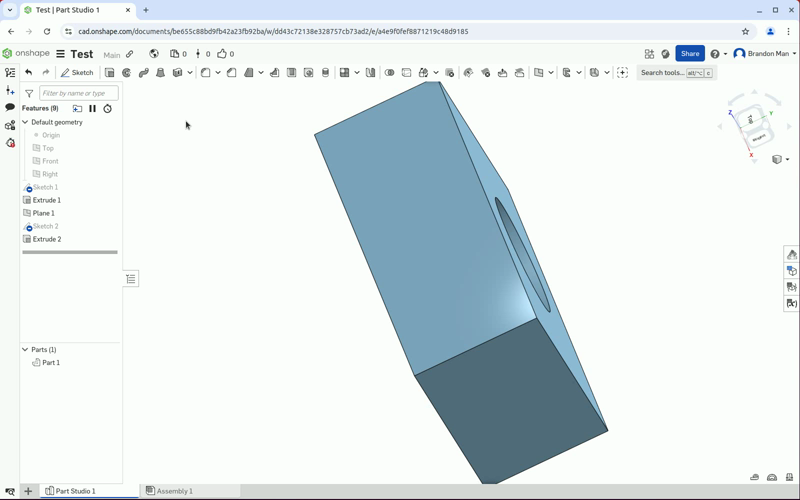
key(up, 2)
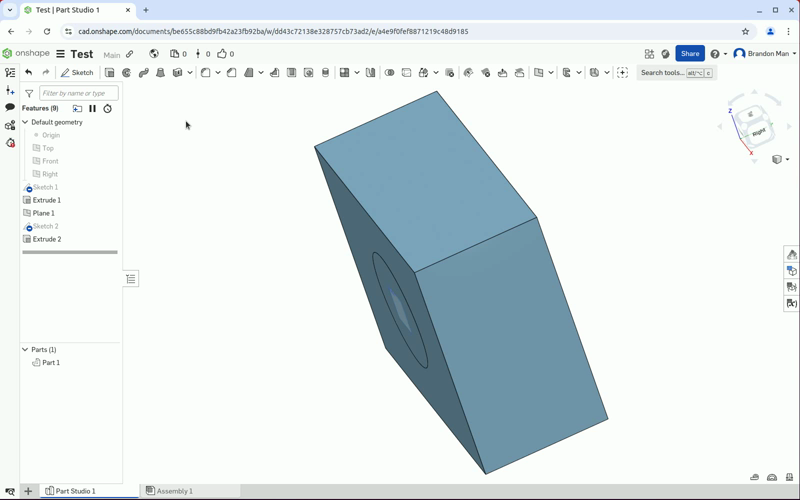
key(right, 2)
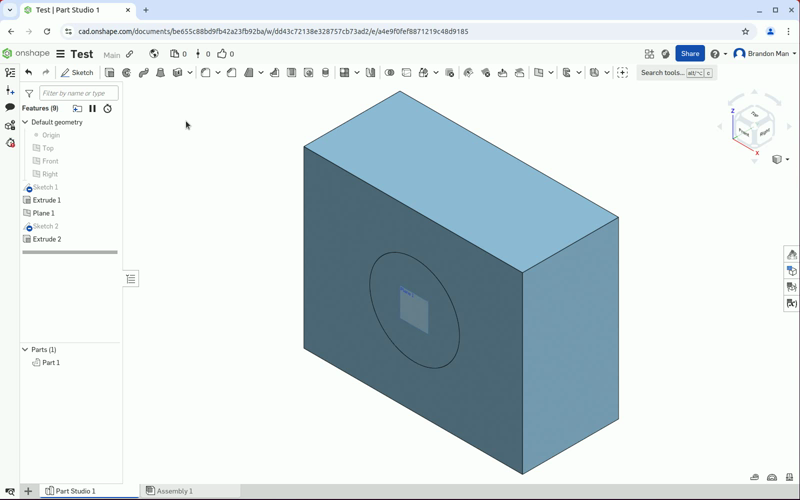
mouse_move(73, 189)
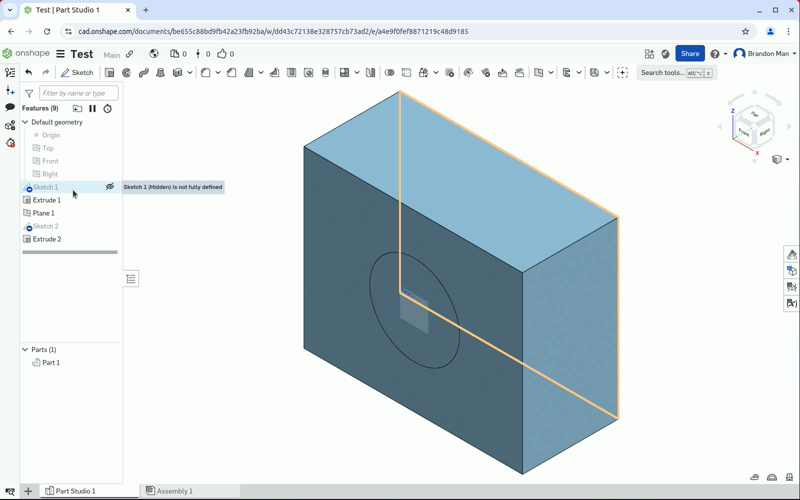
click(73, 189)